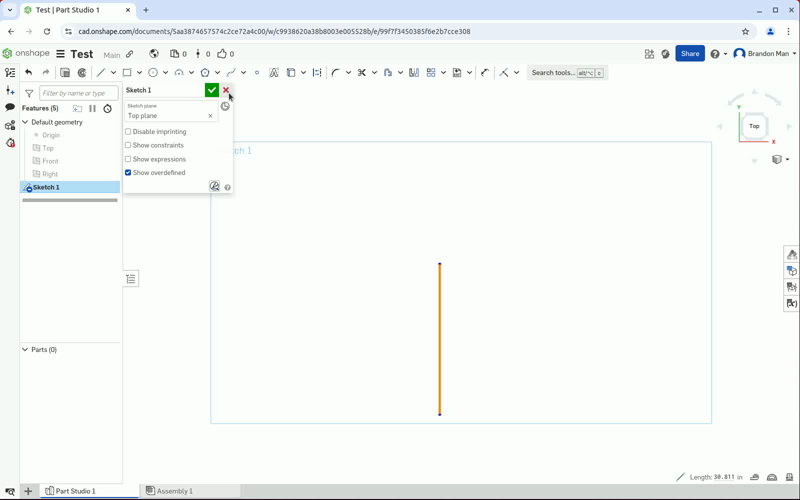
key(shift+h)
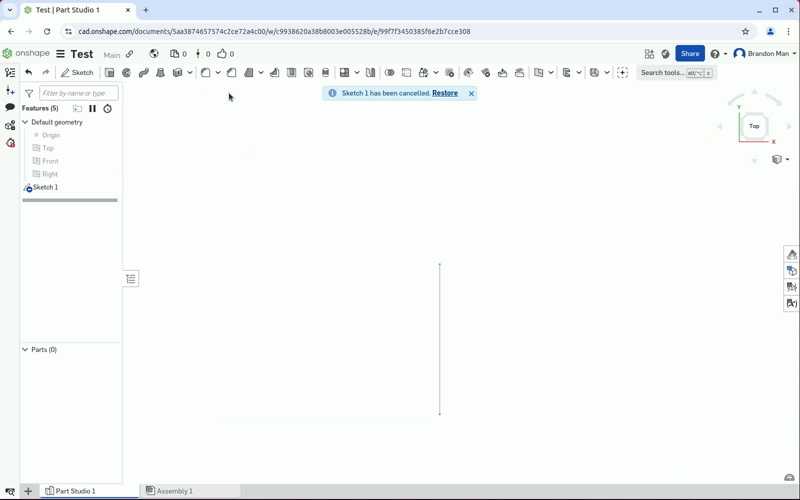
key(shift+s)
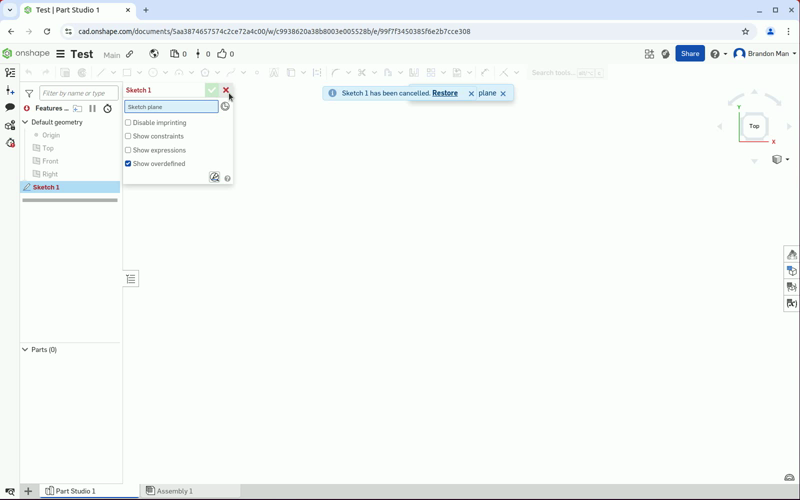
mouse_move(73, 150)
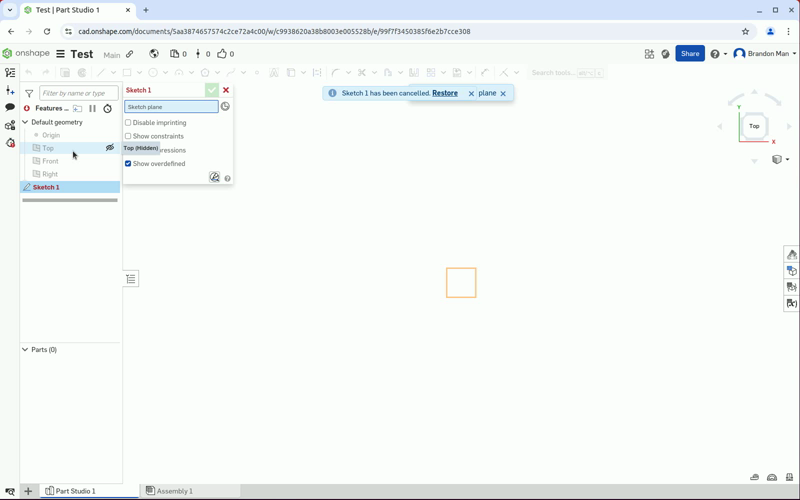
click(73, 150)
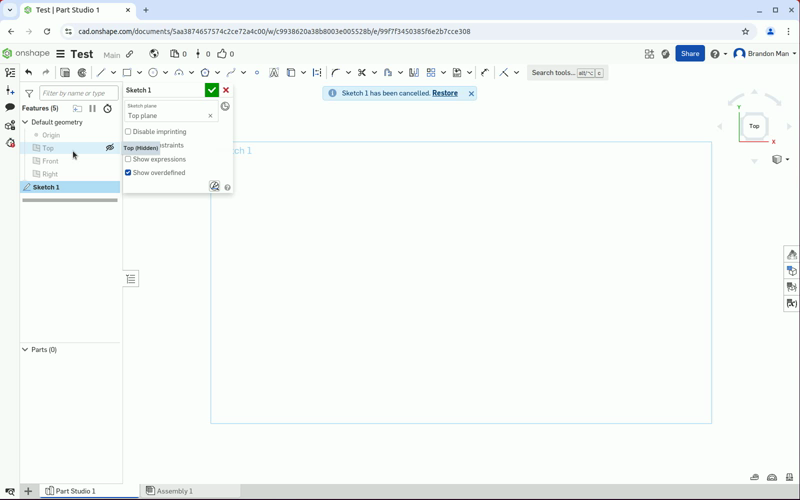
mouse_move(73, 352)
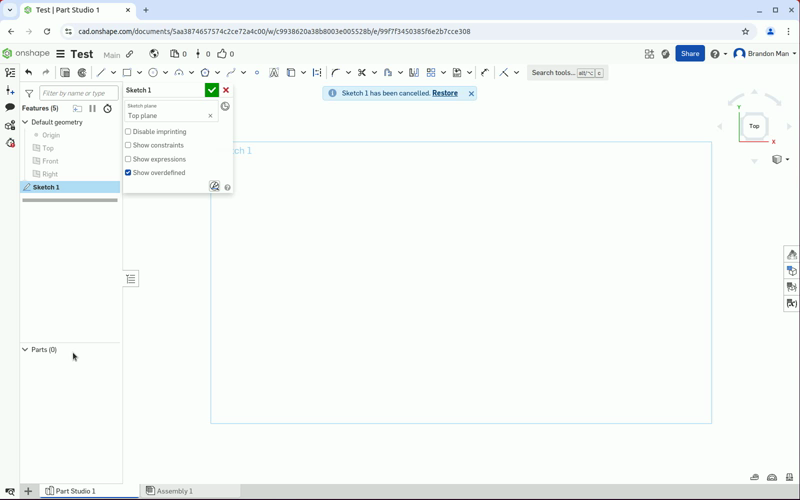
key(y)
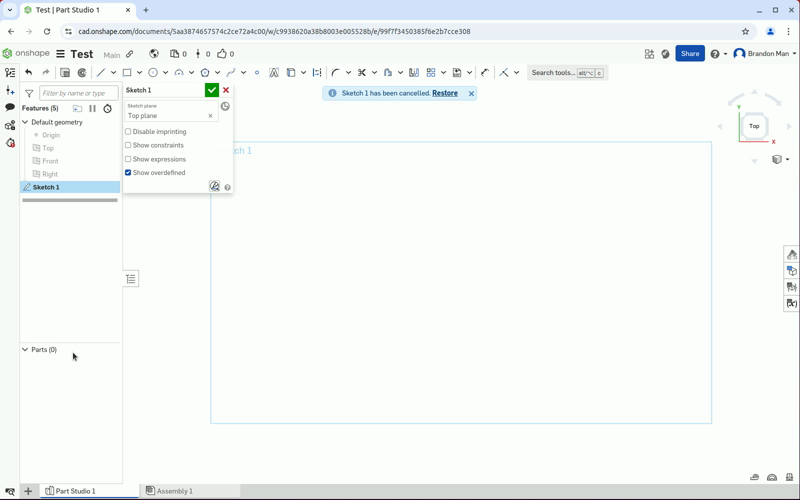
key(c)
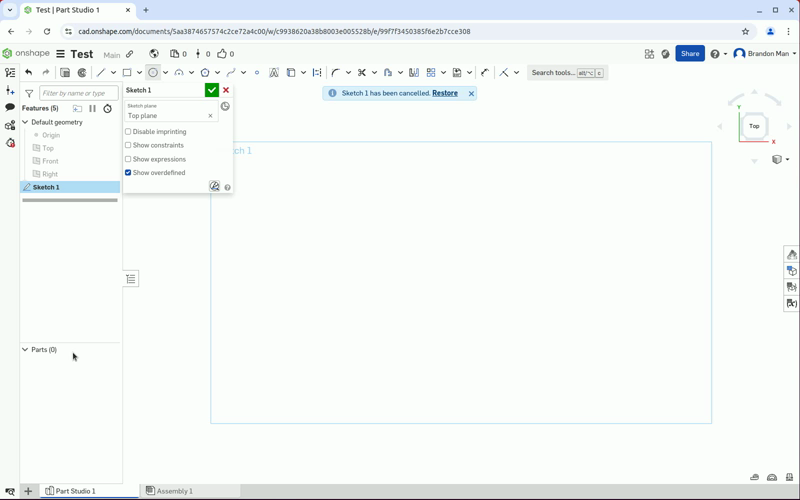
key_down(shift)
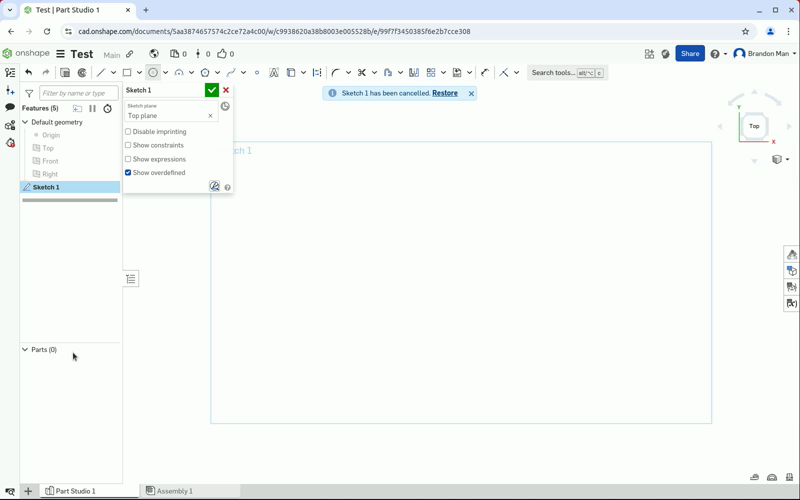
mouse_move(461, 282)
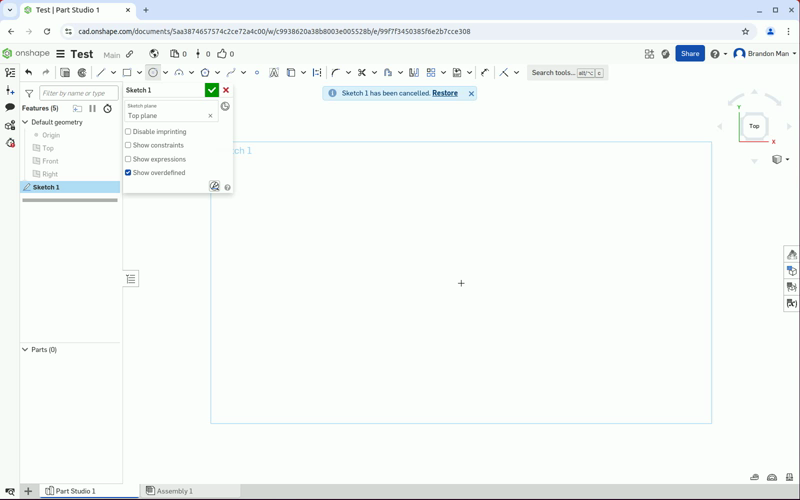
click(461, 282)
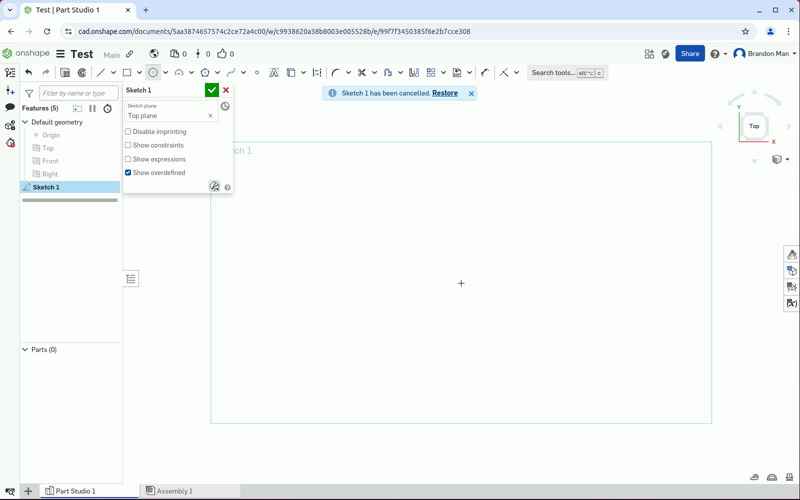
key_up(shift)
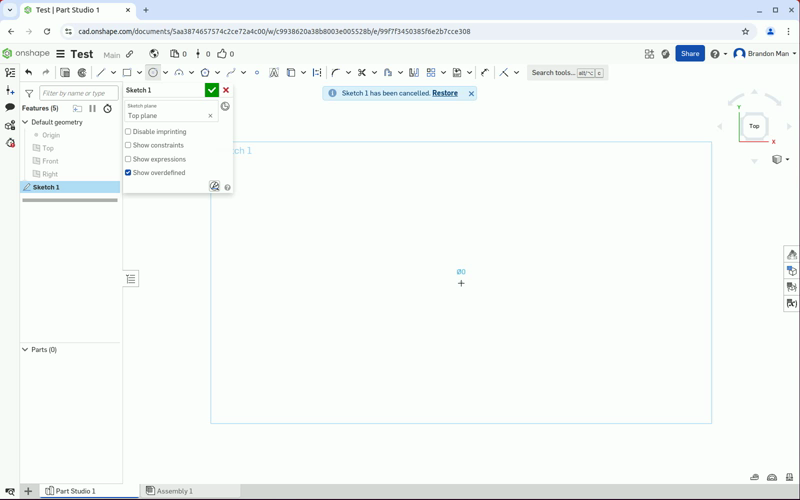
mouse_move(467, 282)
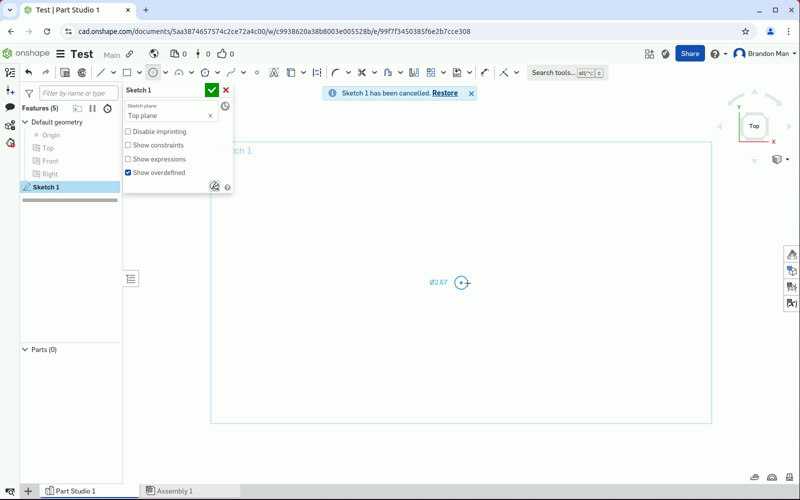
click(467, 282)
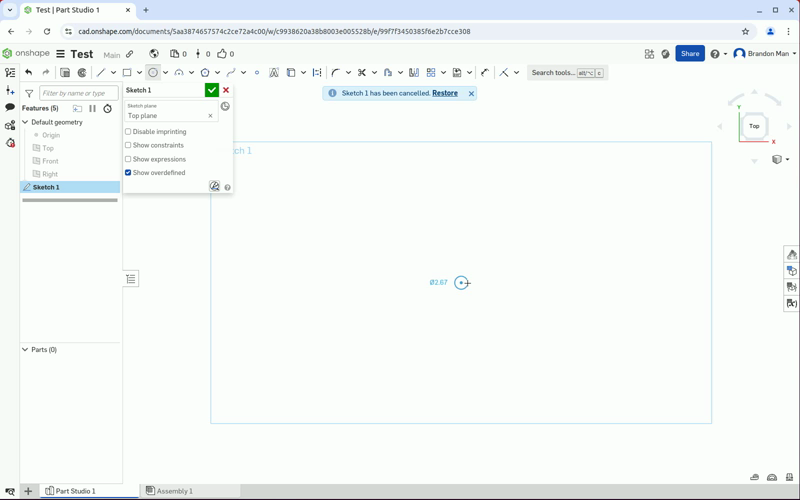
key(esc)
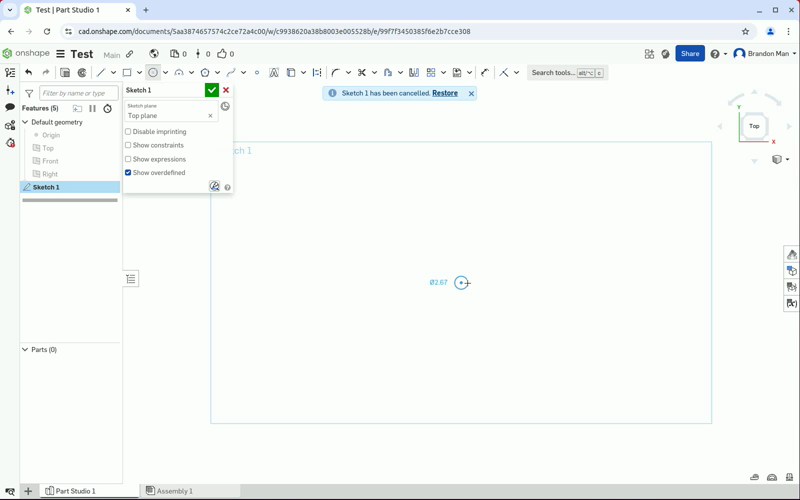
mouse_move(467, 281)
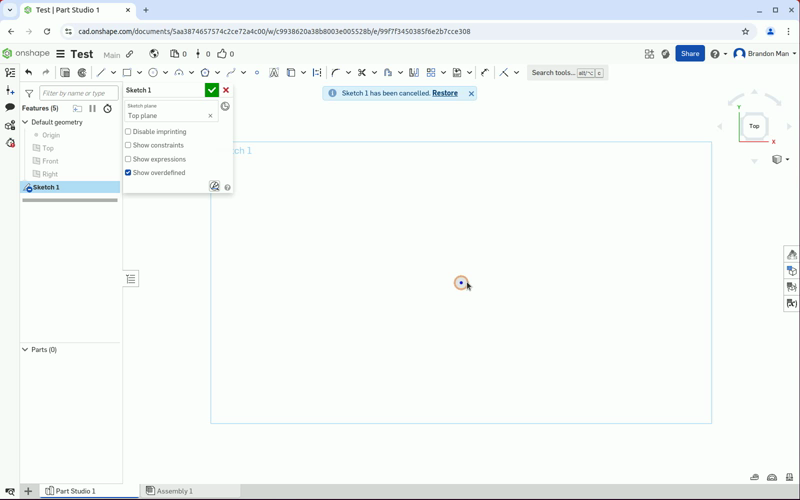
scroll(6)
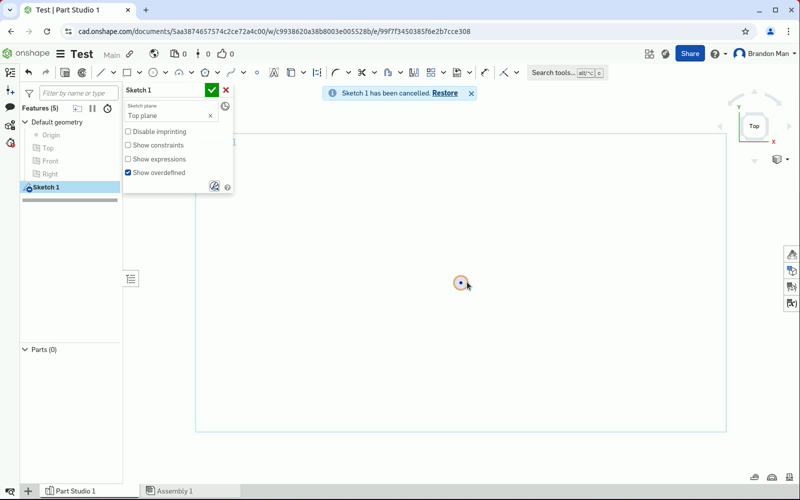
scroll(6)
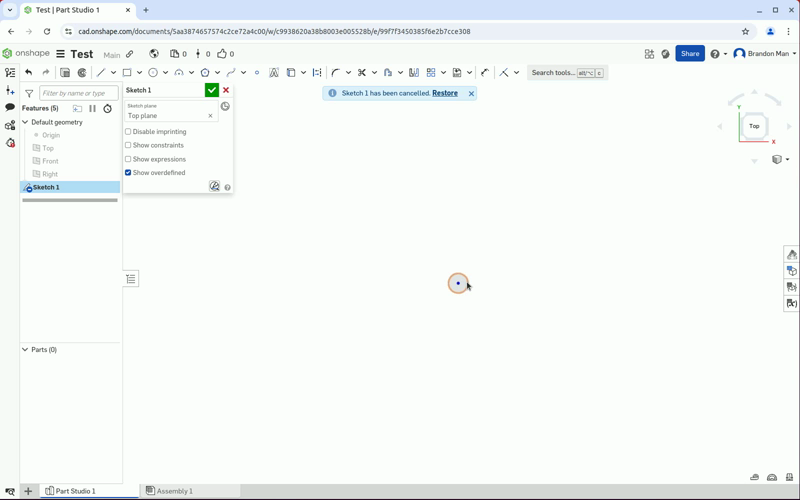
scroll(6)
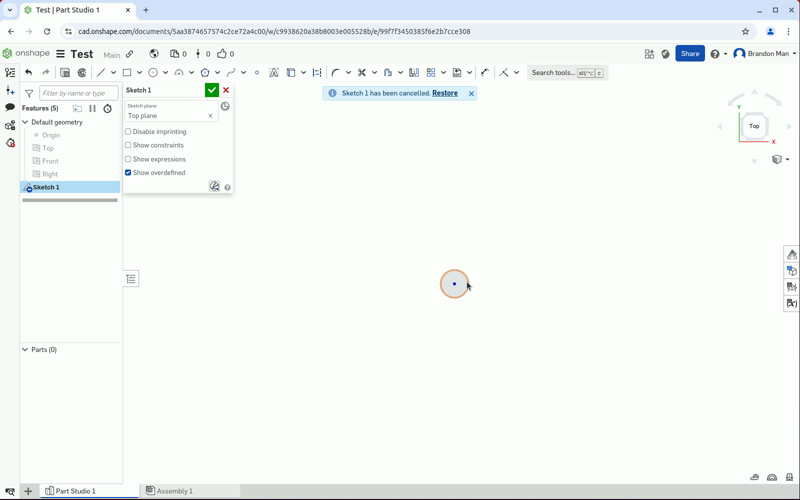
scroll(6)
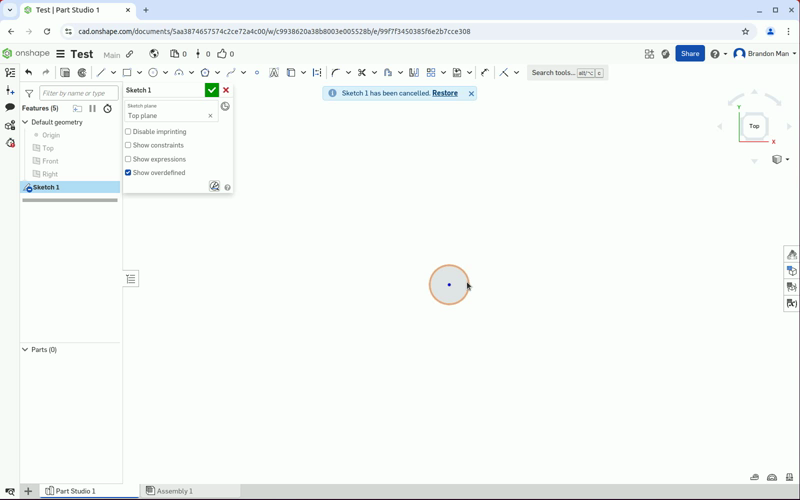
scroll(6)
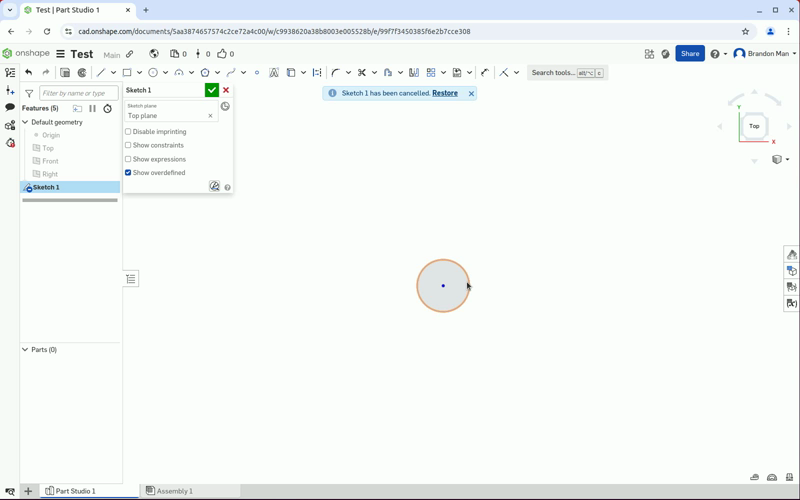
scroll(6)
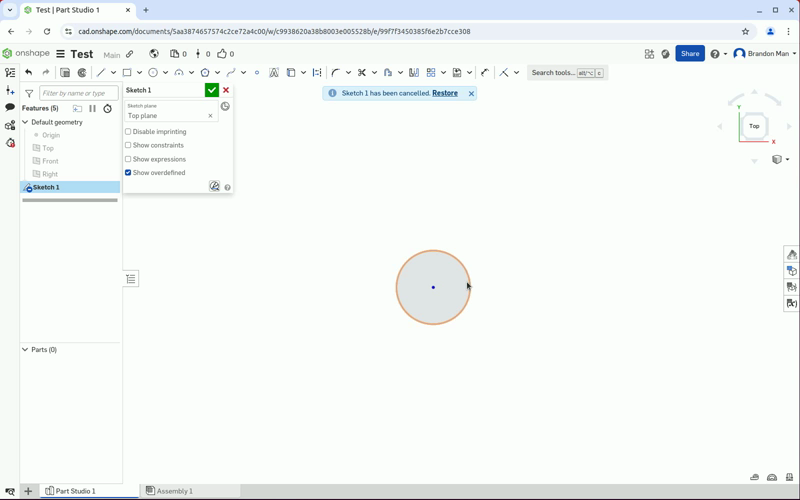
scroll(6)
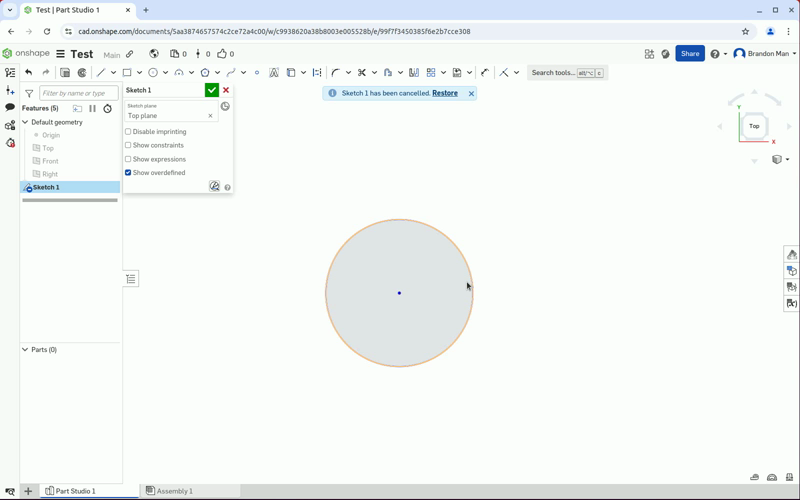
click(467, 281)
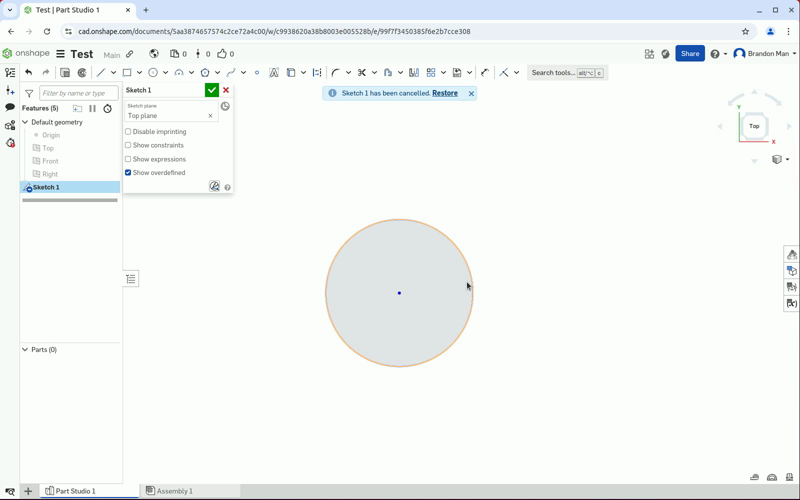
scroll(-6)
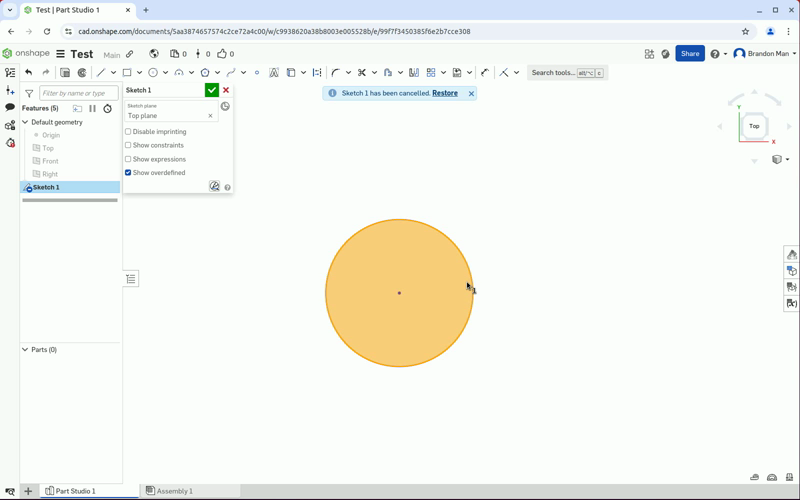
scroll(-6)
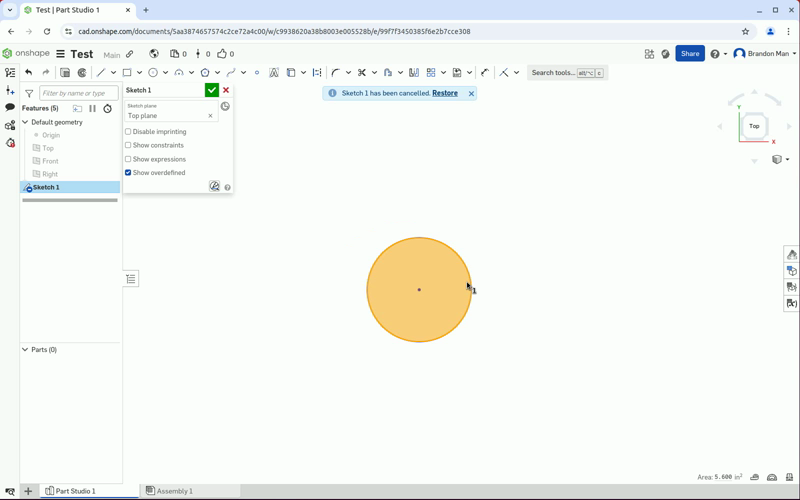
scroll(-6)
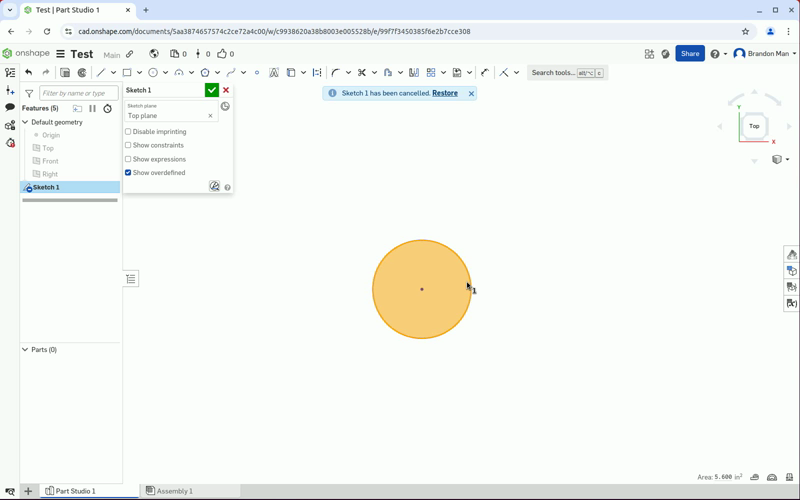
scroll(-6)
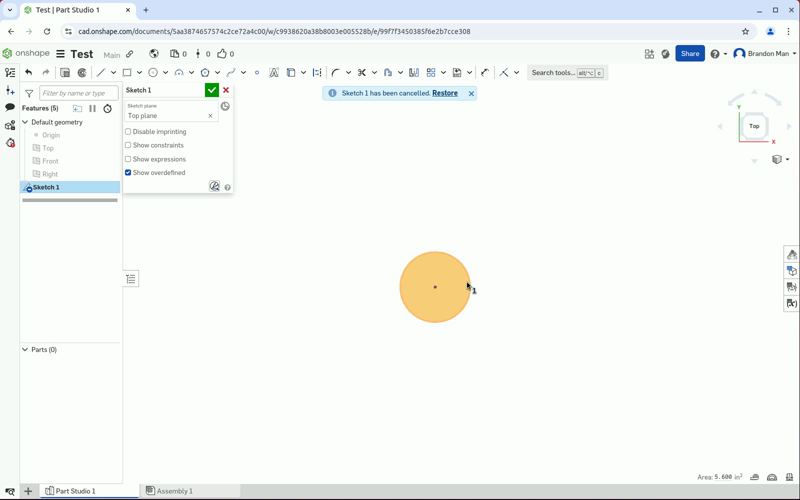
scroll(-6)
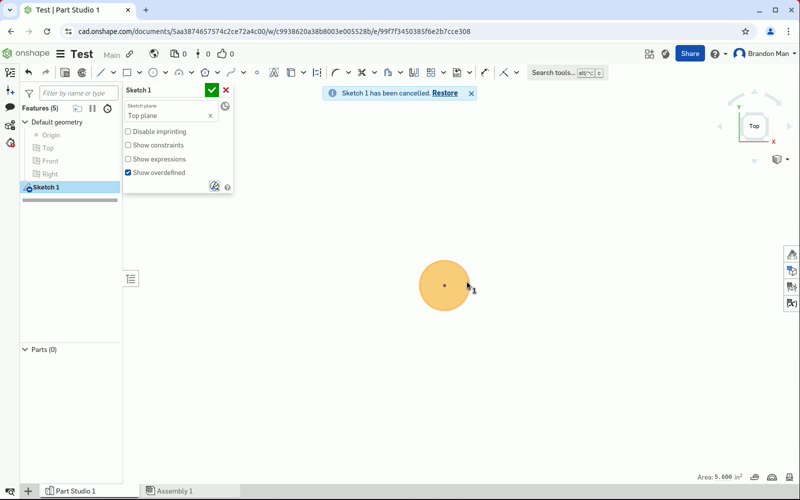
scroll(-6)
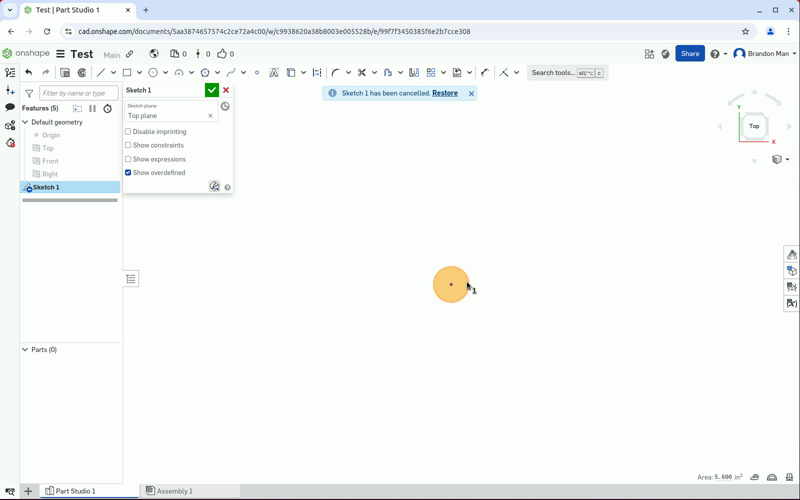
scroll(-6)
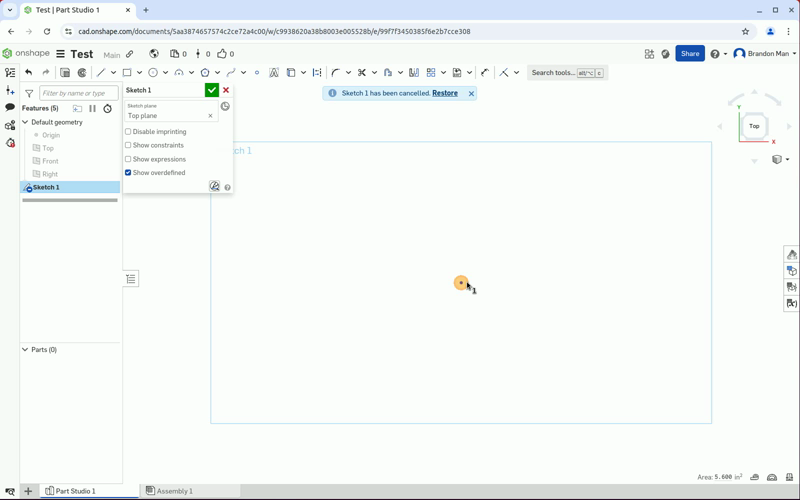
mouse_move(73, 352)
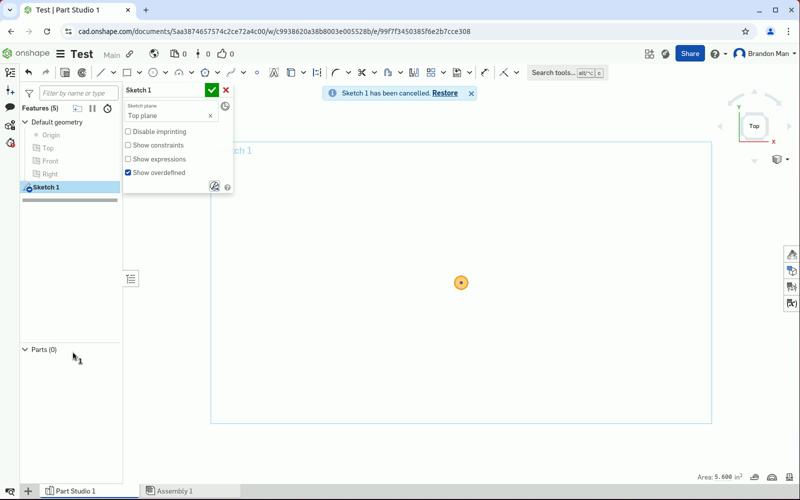
key(shift+y)
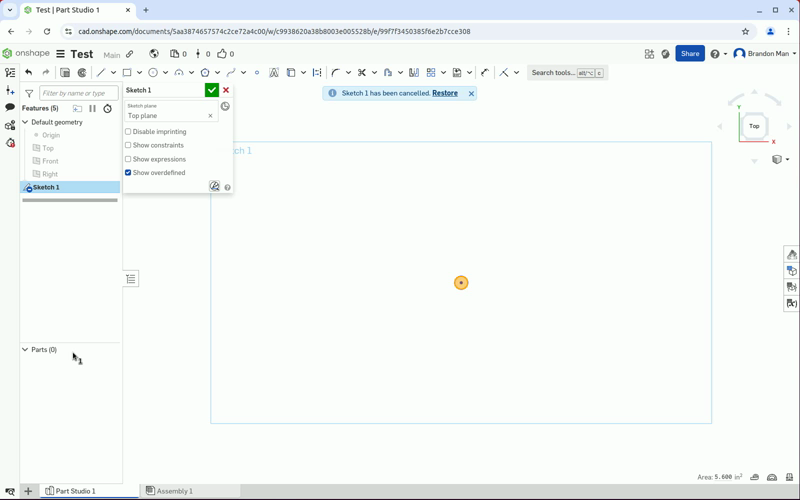
key(shift+e)
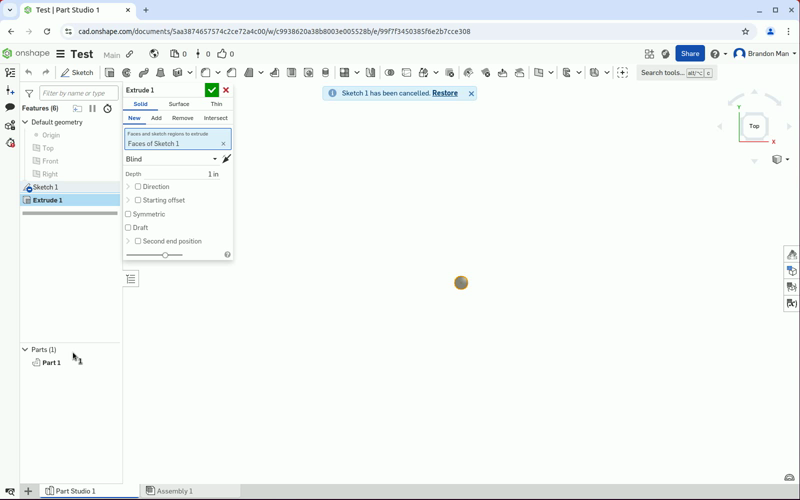
mouse_move(143, 106)
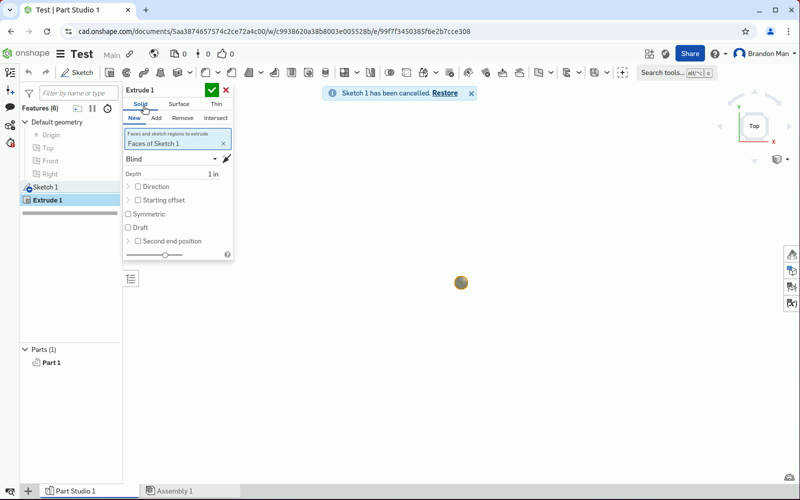
click(143, 106)
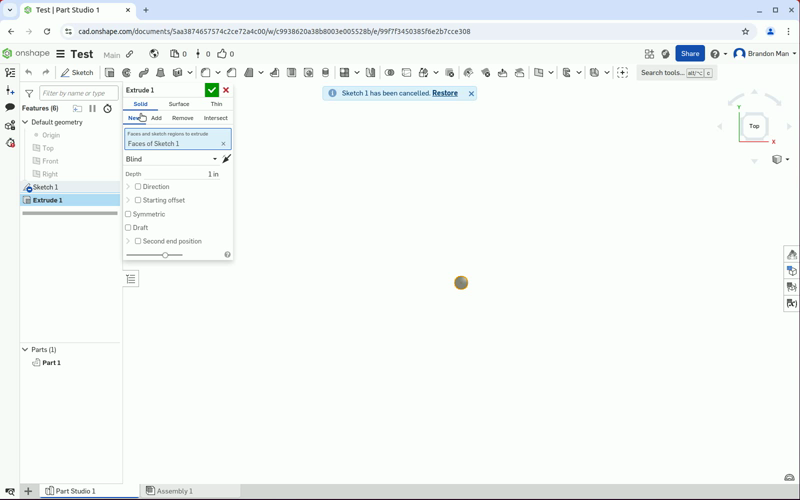
mouse_move(137, 120)
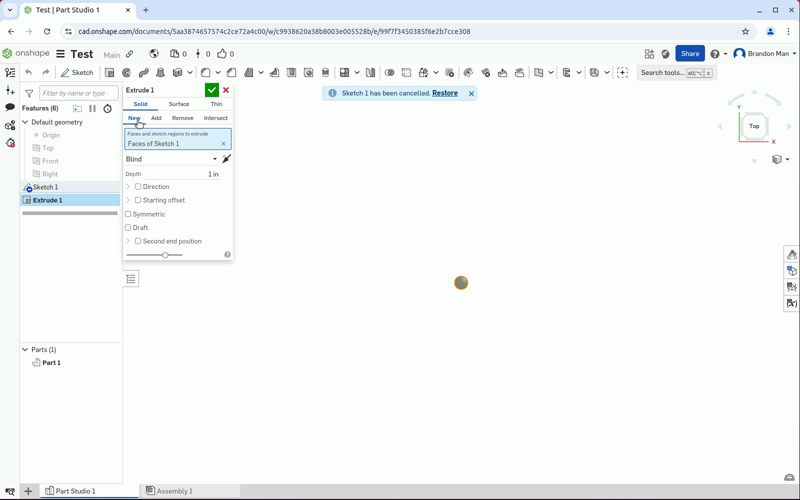
click(137, 120)
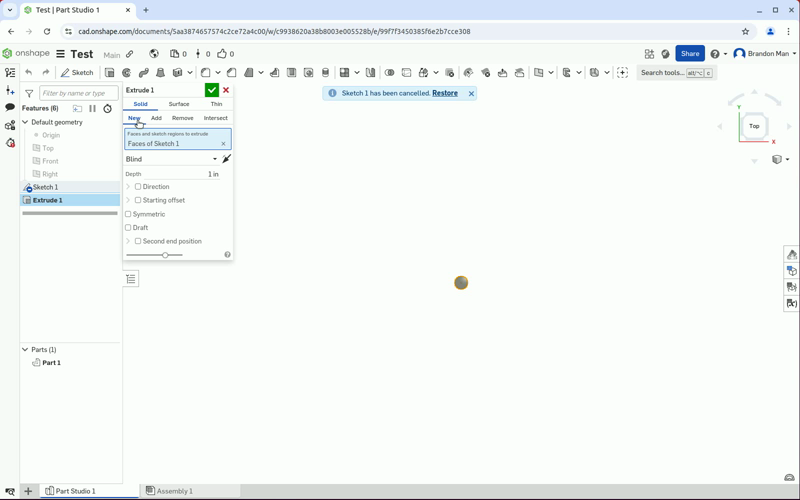
key(tab, 4)
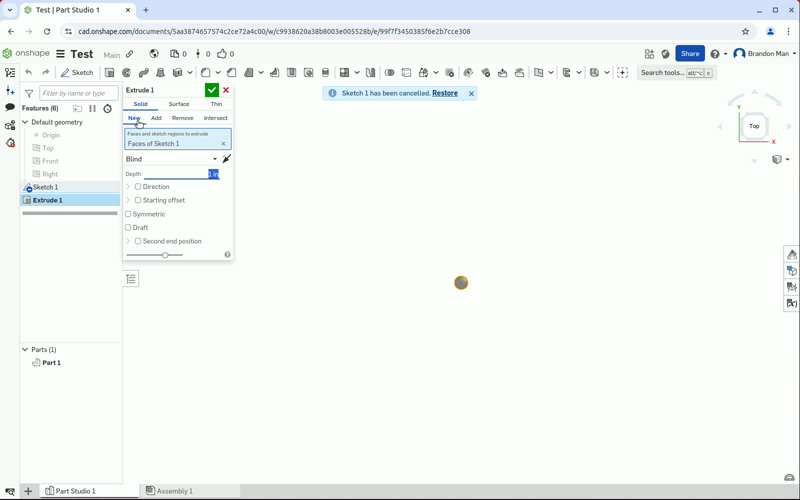
text(23.108)
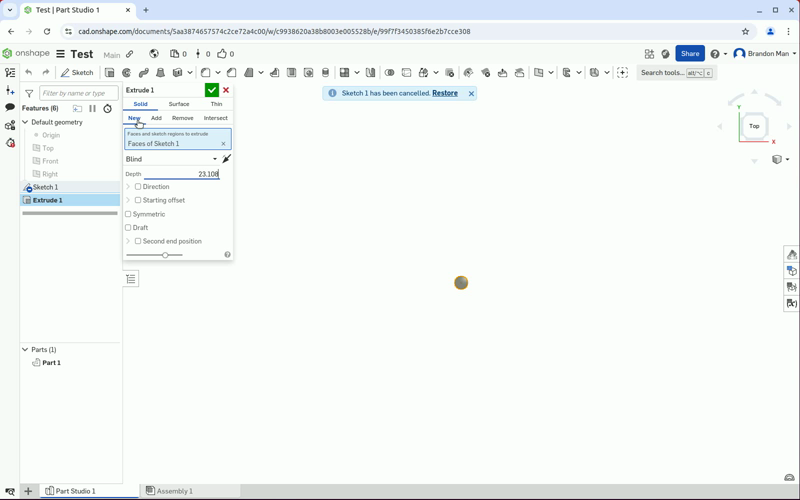
key(enter)
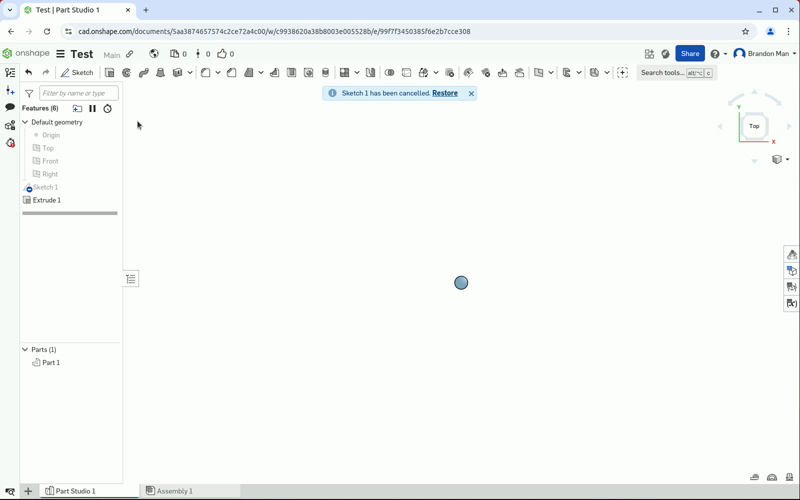
key(shift+h)
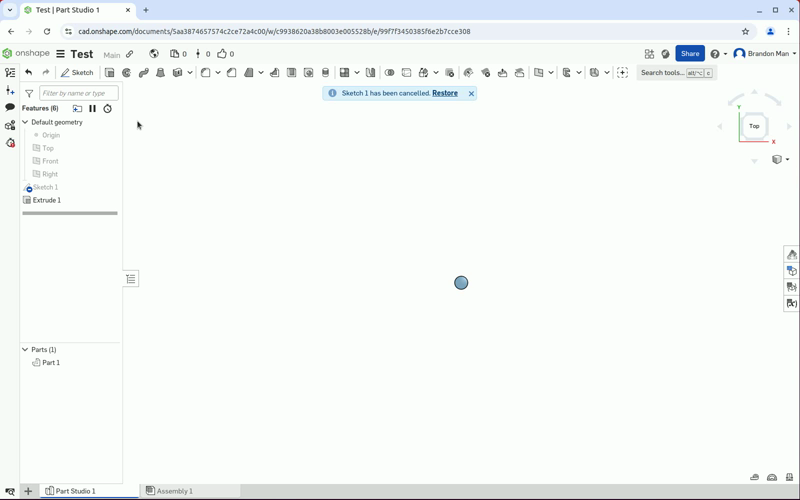
key(shift+h)
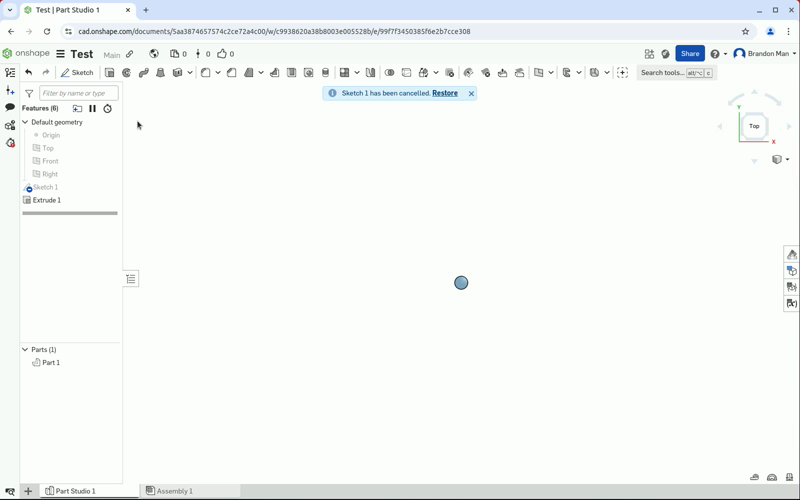
mouse_move(73, 189)
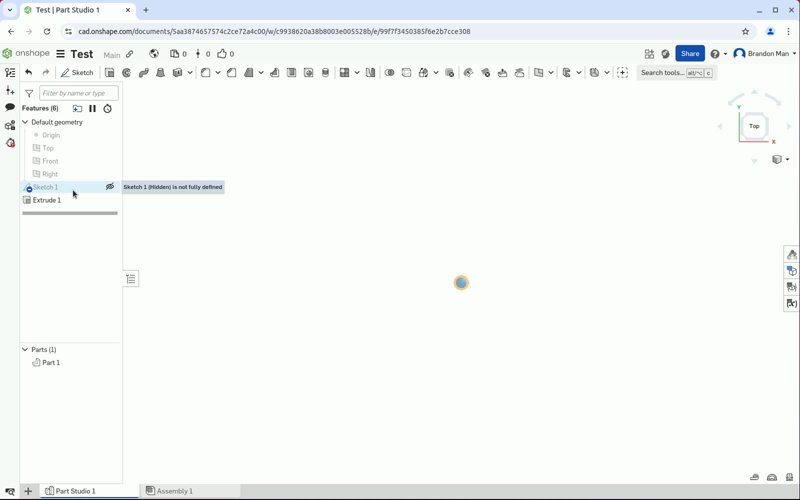
click(73, 189)
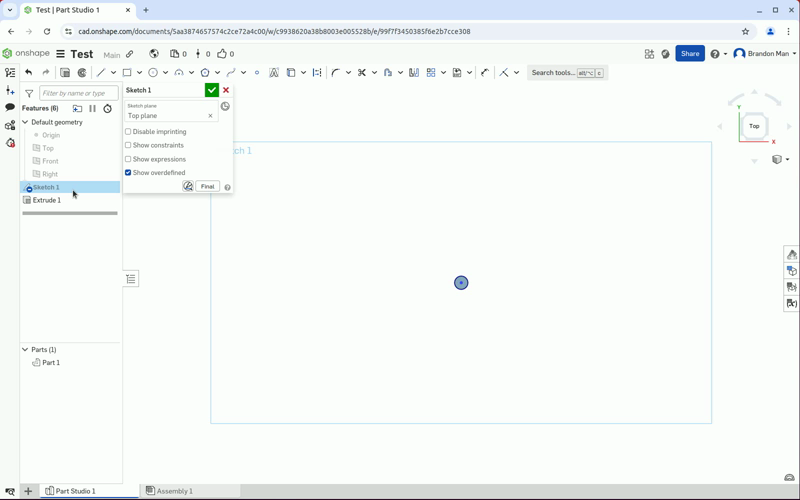
mouse_move(229, 92)
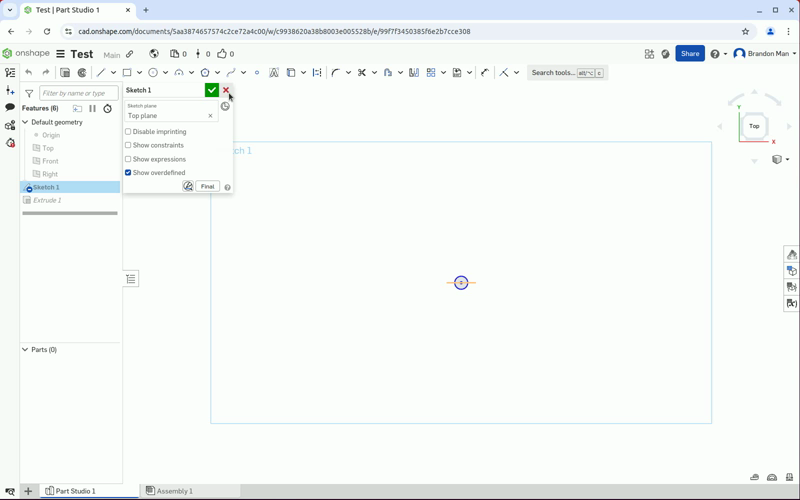
click(229, 92)
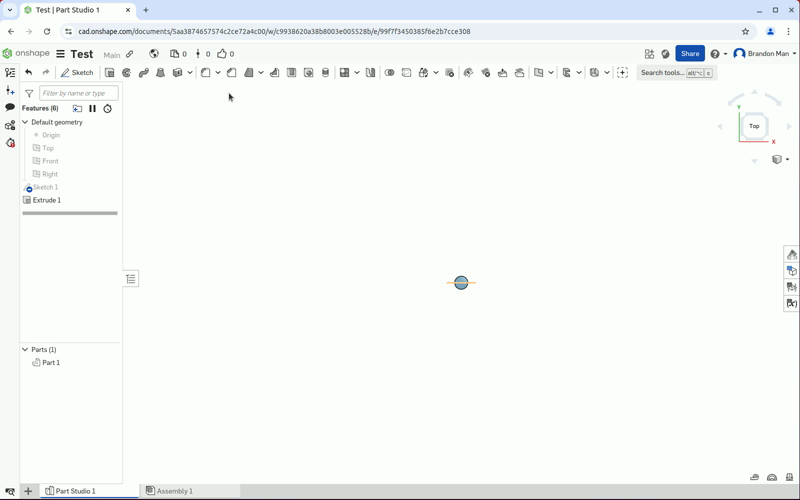
mouse_move(541, 75)
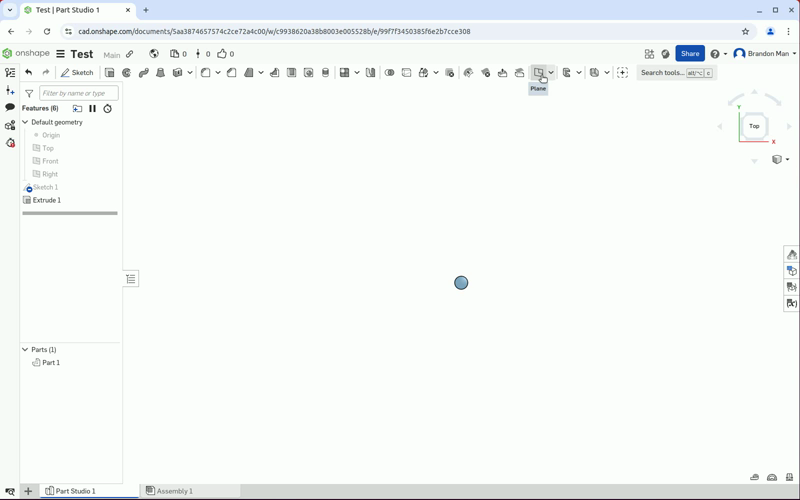
click(541, 75)
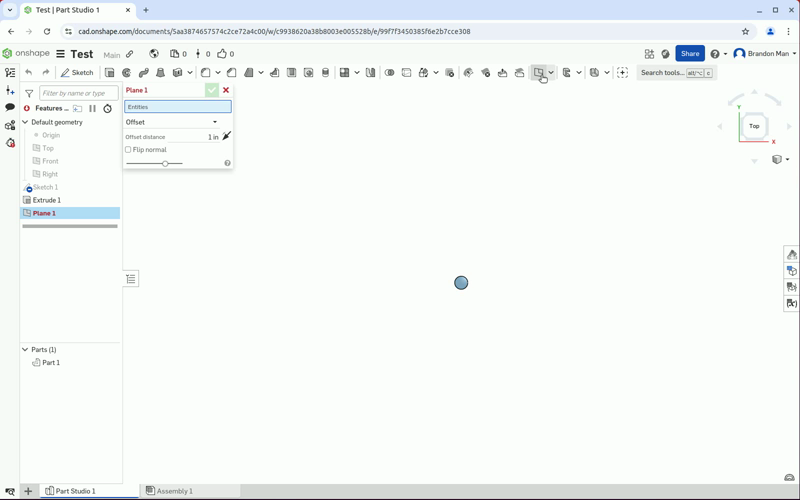
mouse_move(73, 150)
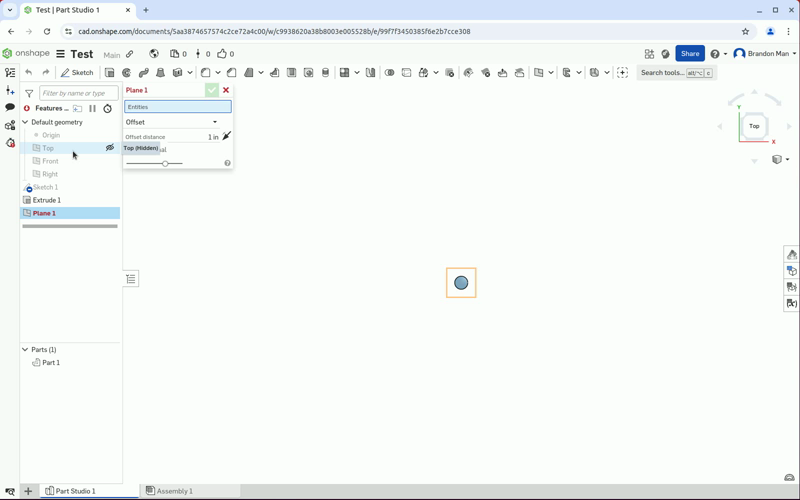
click(73, 150)
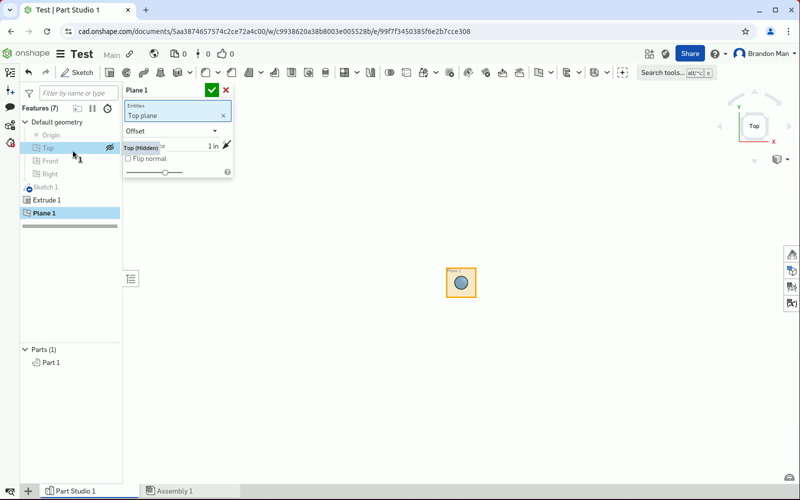
key(tab, 2)
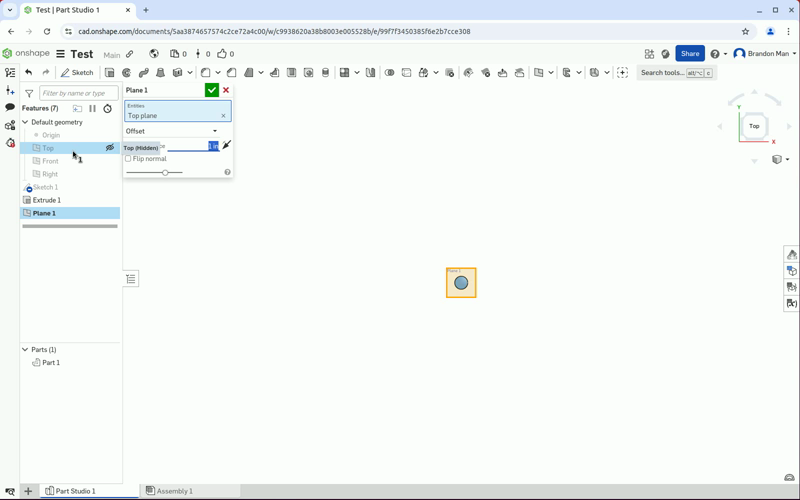
text(23.108)
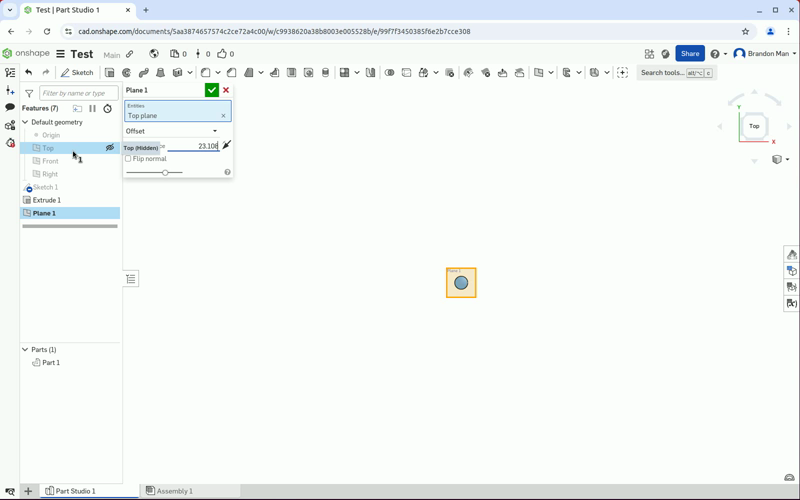
key(enter, 2)
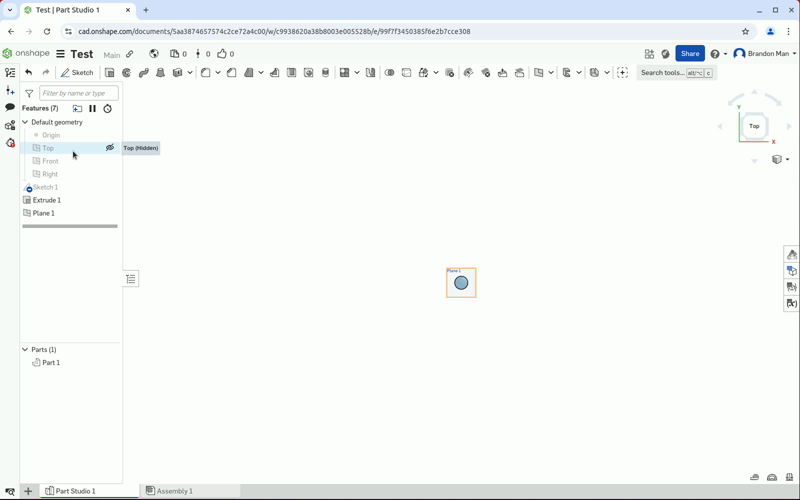
key(shift+s)
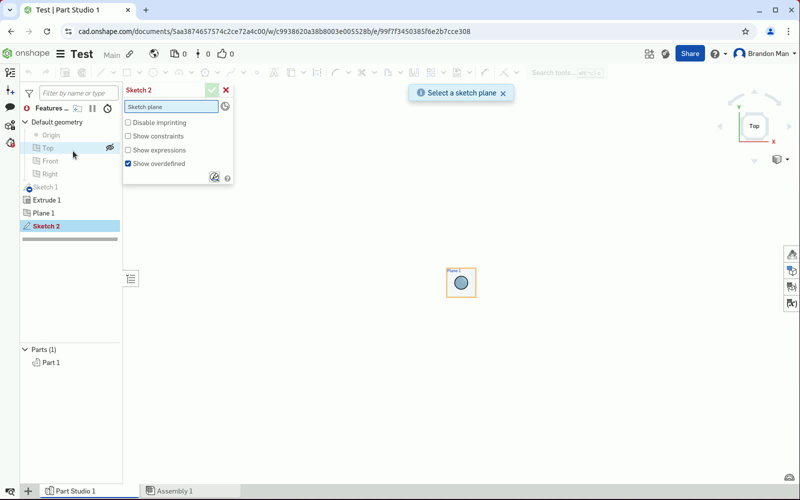
mouse_move(73, 215)
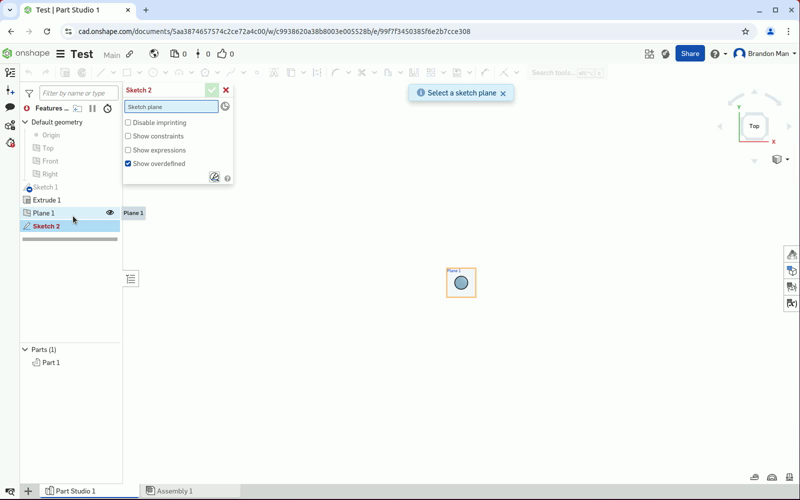
click(73, 215)
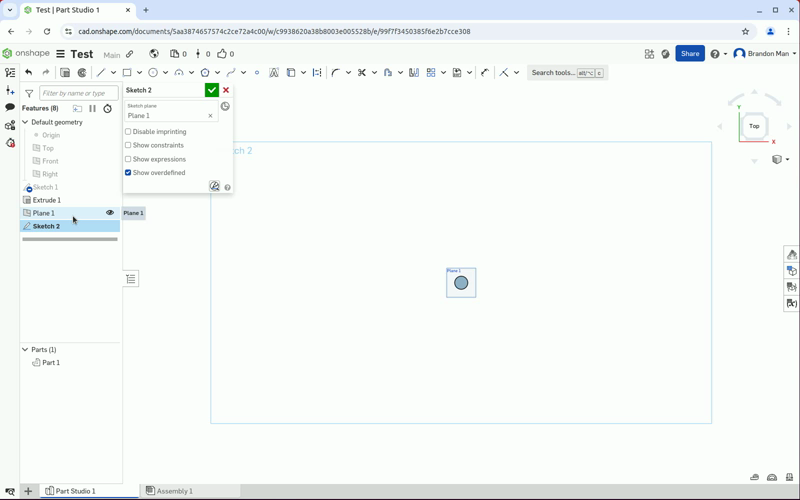
mouse_move(73, 352)
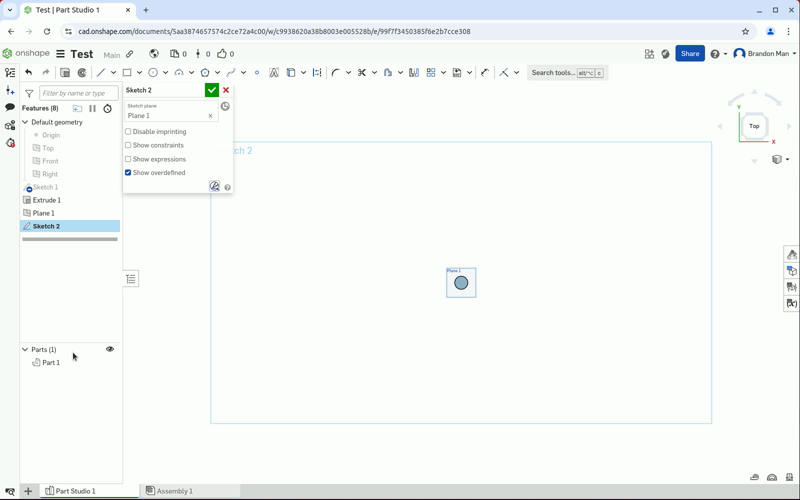
key(y)
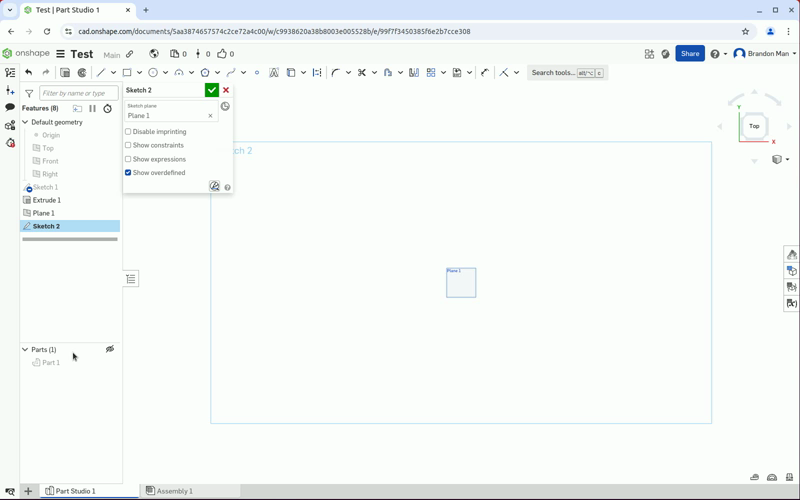
key(c)
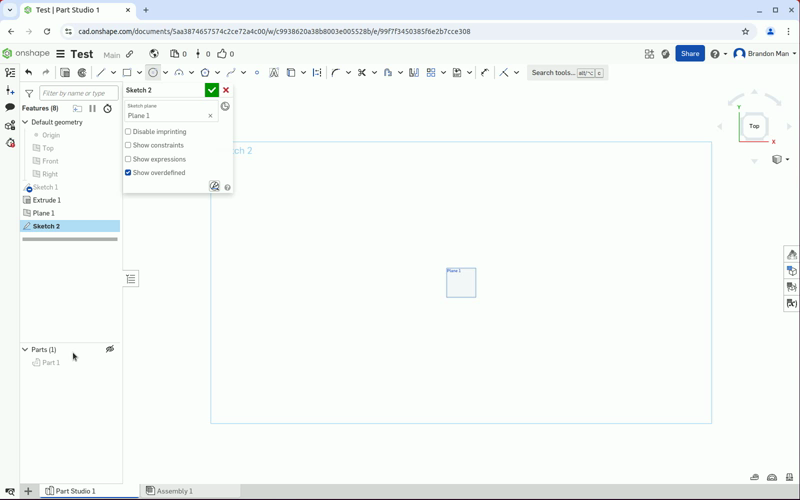
key_down(shift)
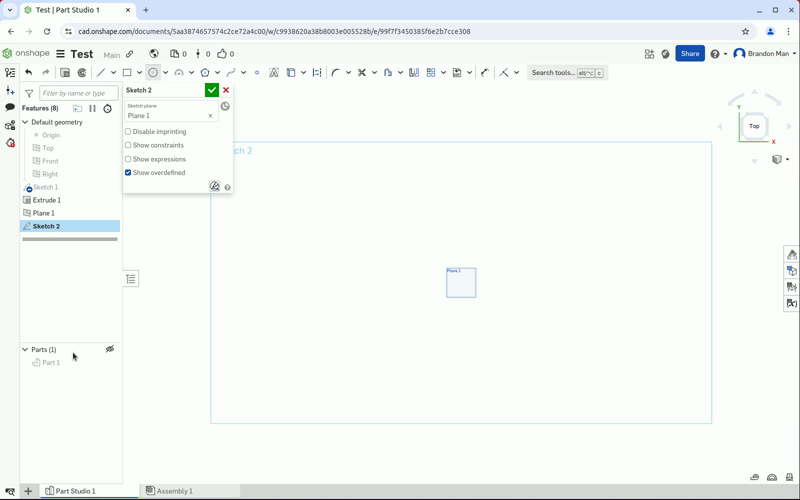
mouse_move(461, 282)
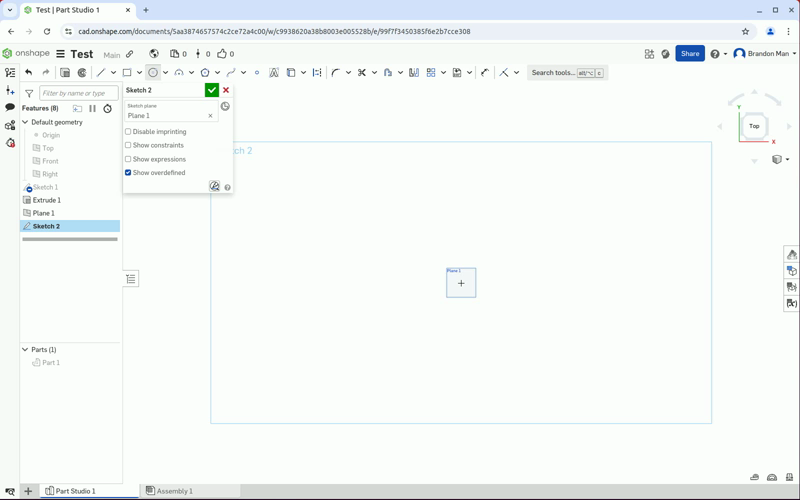
click(461, 282)
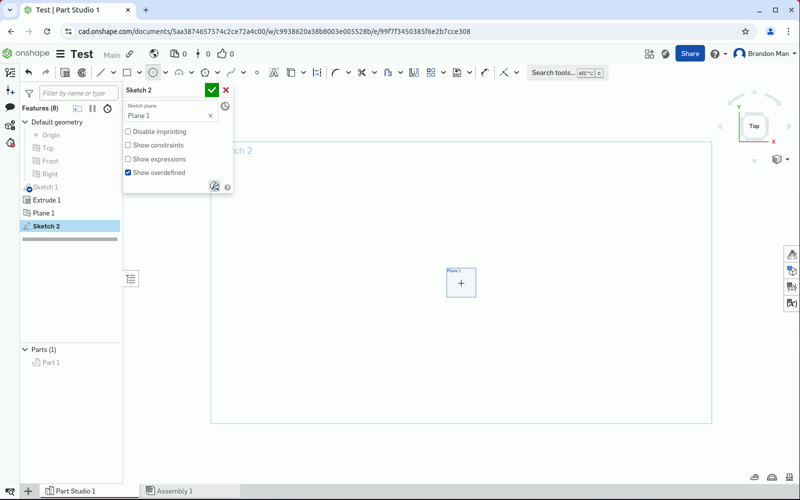
key_up(shift)
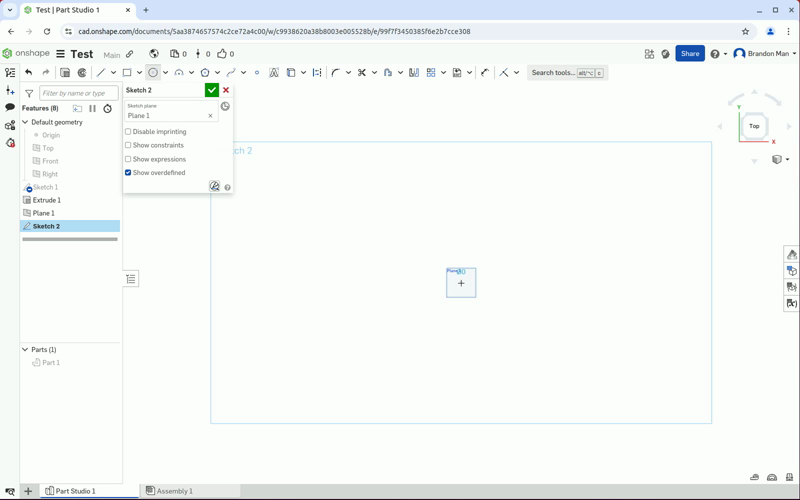
mouse_move(466, 282)
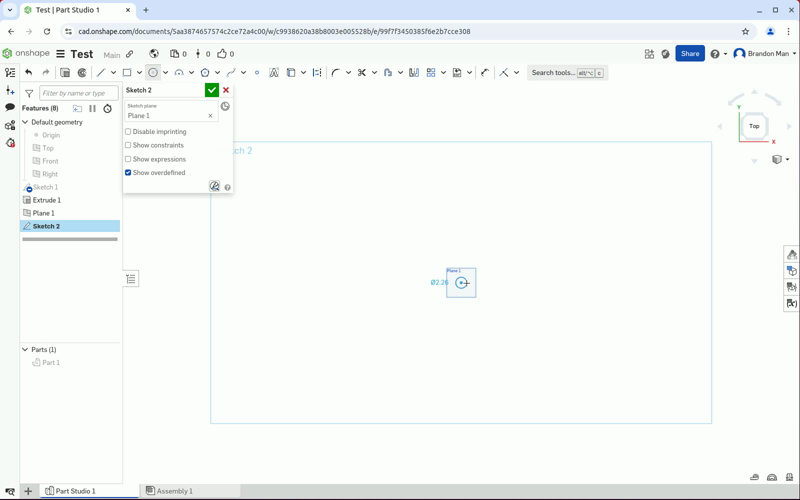
click(466, 282)
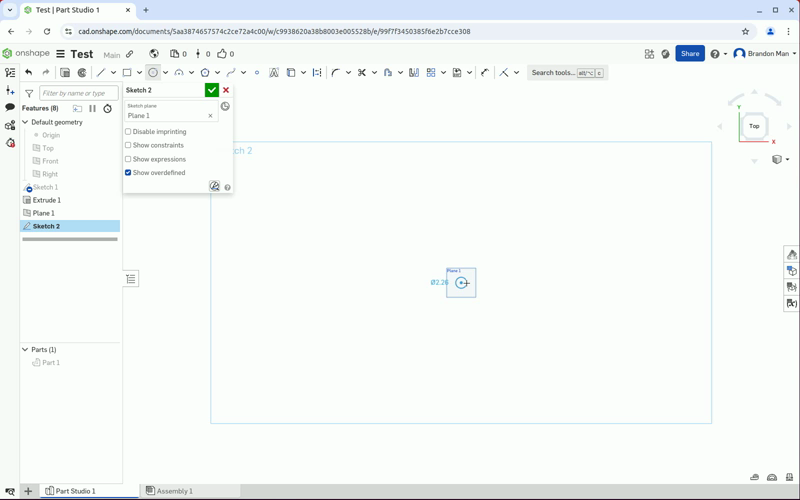
key(esc)
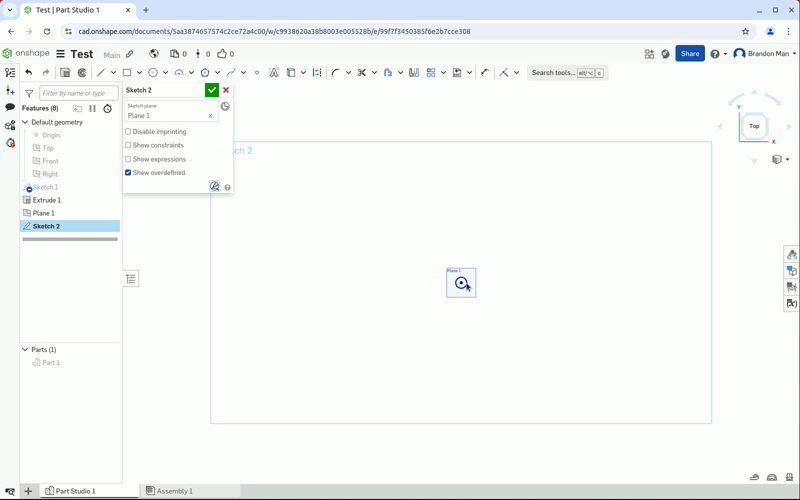
mouse_move(458, 278)
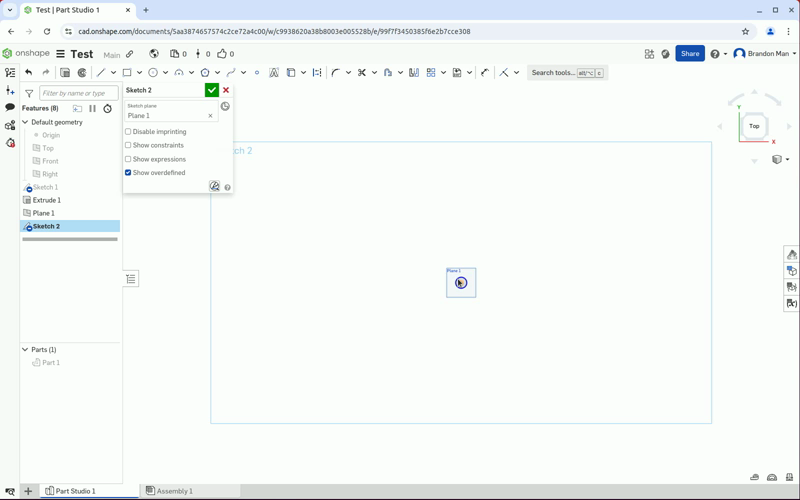
scroll(6)
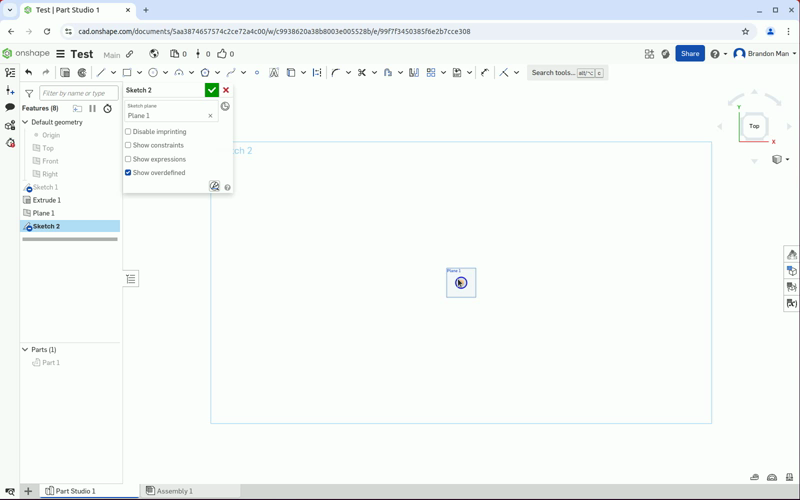
scroll(6)
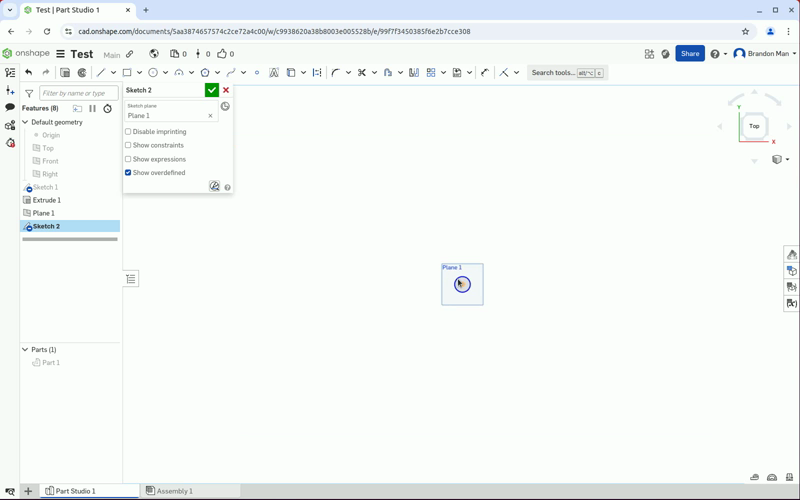
scroll(6)
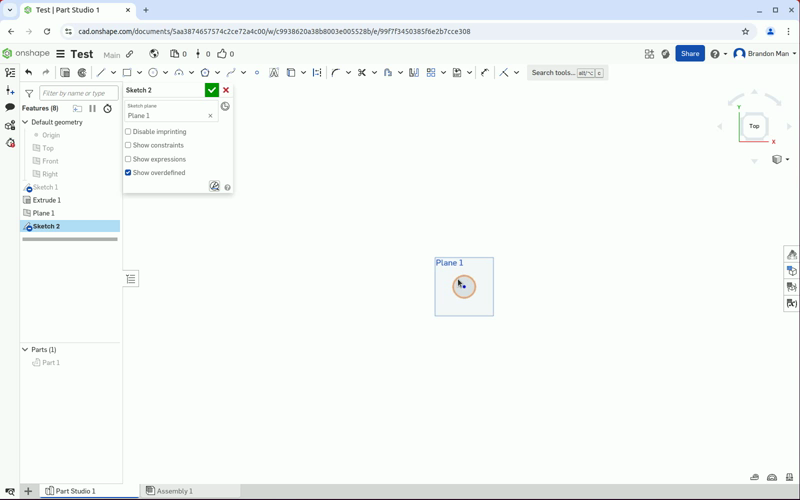
scroll(6)
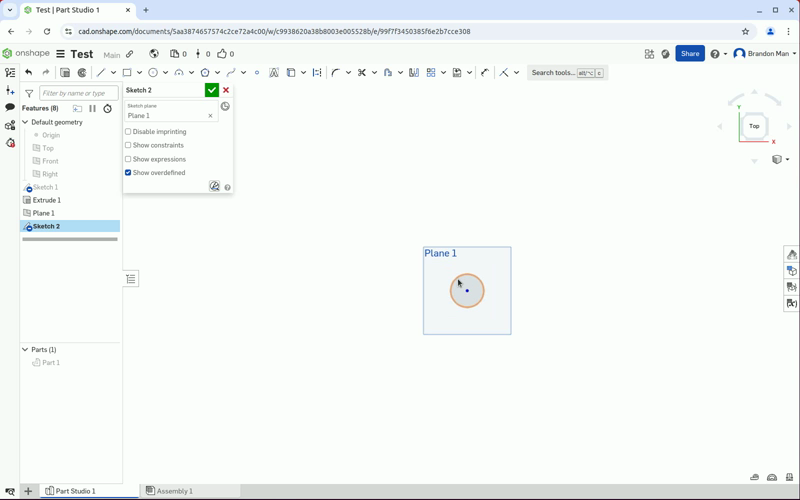
scroll(6)
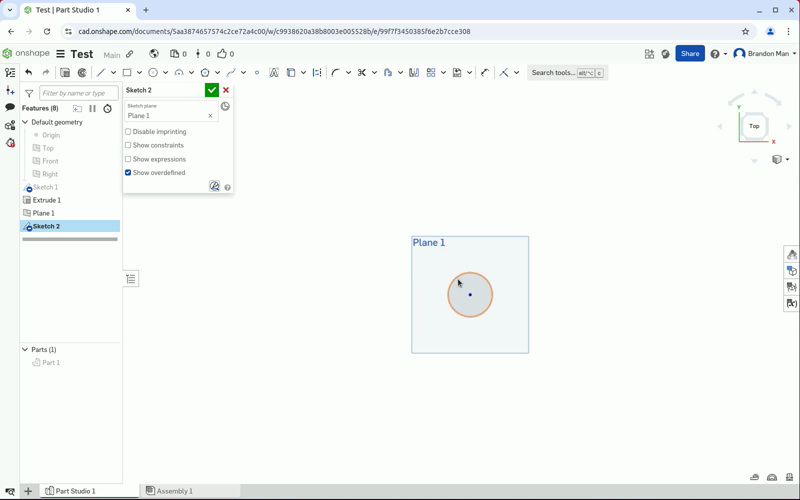
scroll(6)
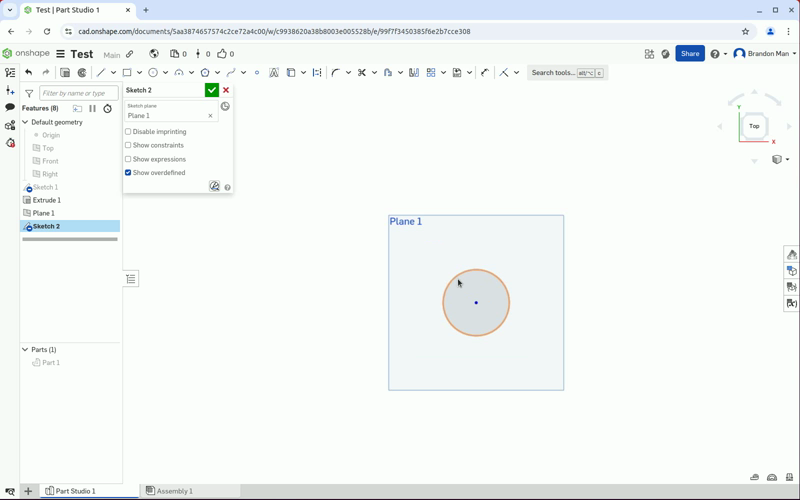
scroll(6)
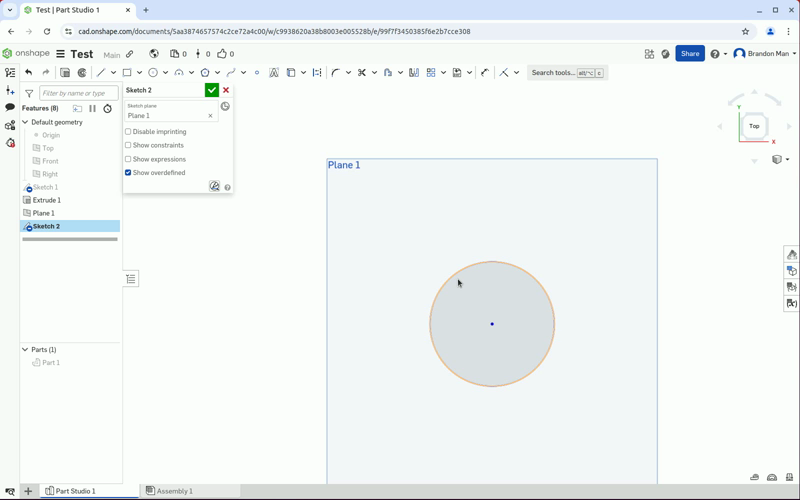
click(458, 278)
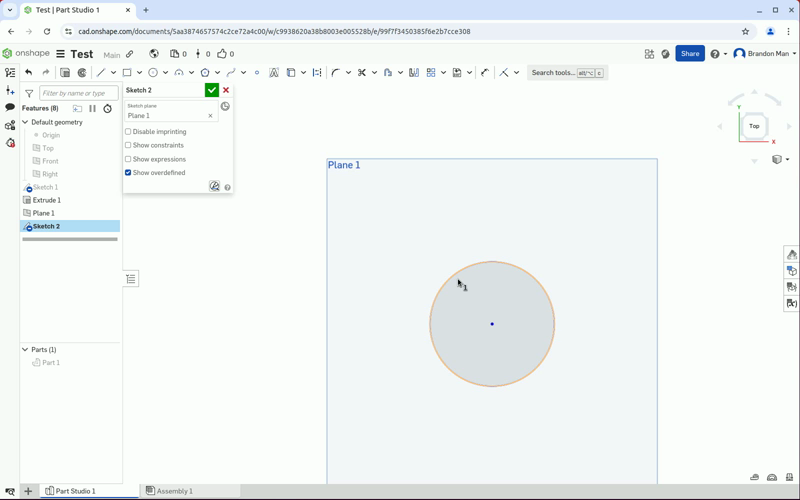
scroll(-6)
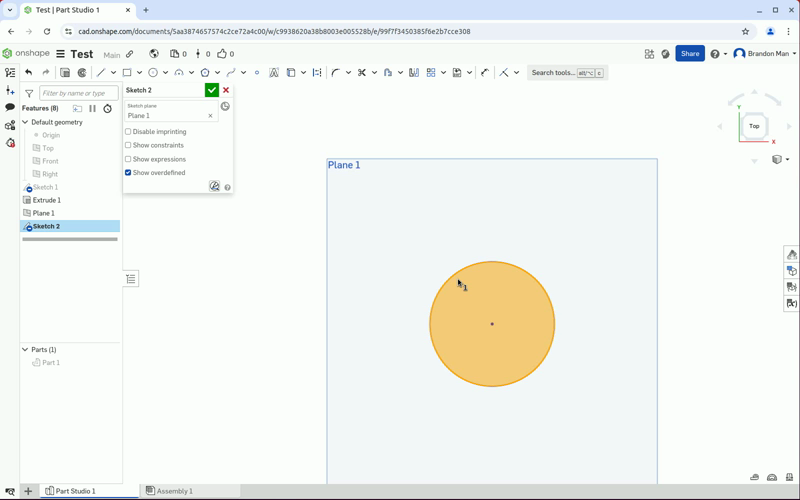
scroll(-6)
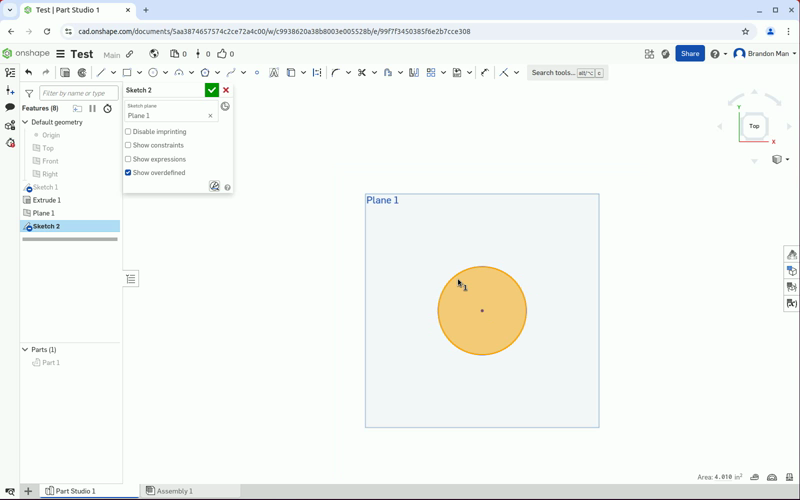
scroll(-6)
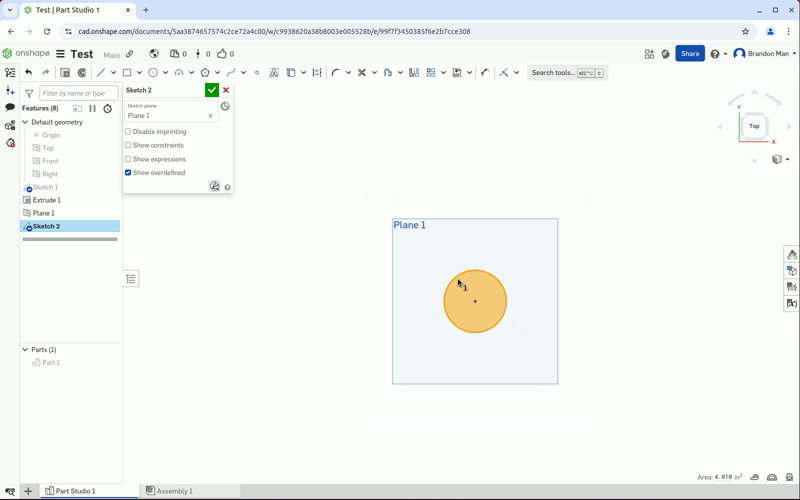
scroll(-6)
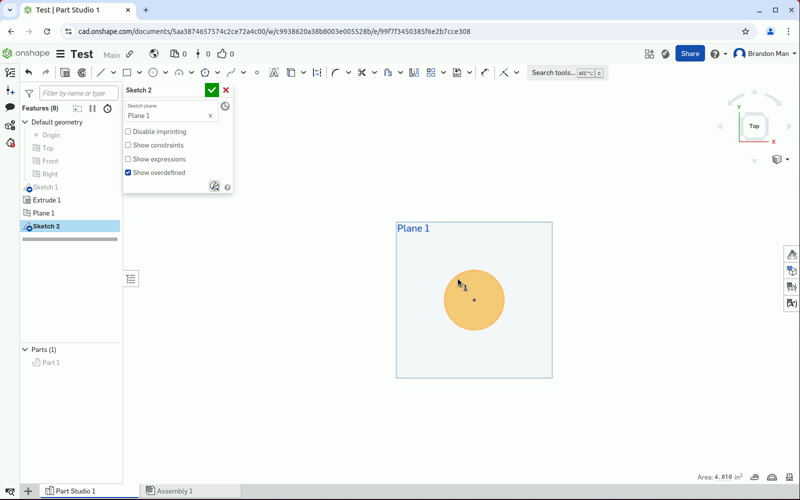
scroll(-6)
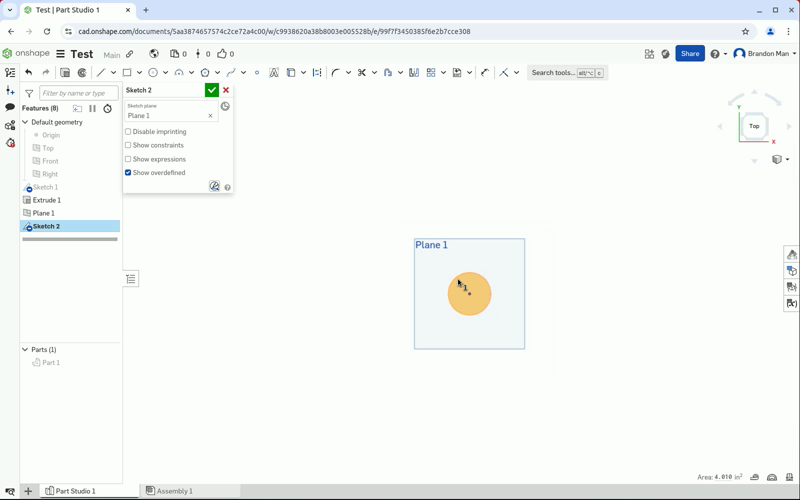
scroll(-6)
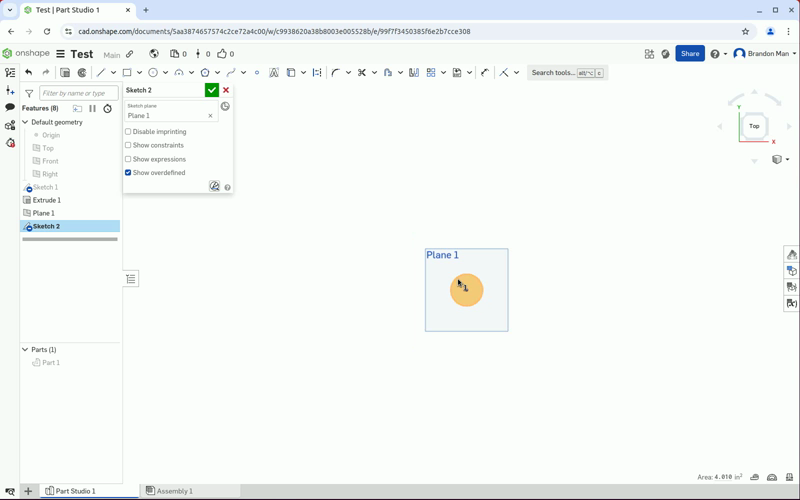
scroll(-6)
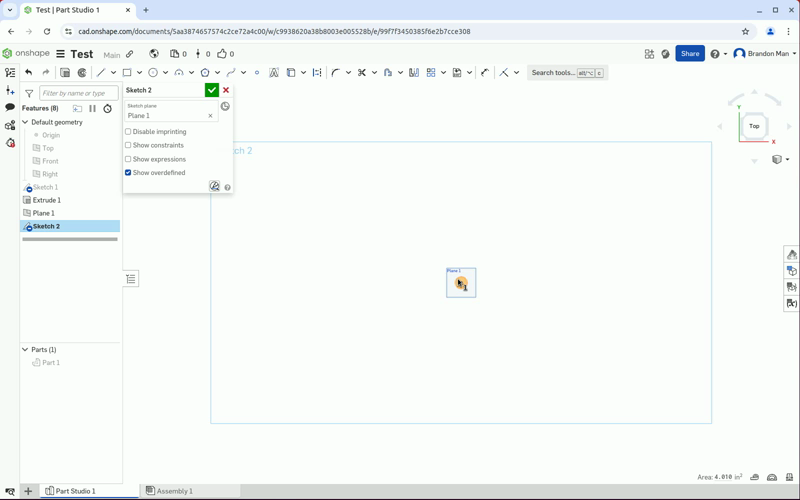
mouse_move(73, 352)
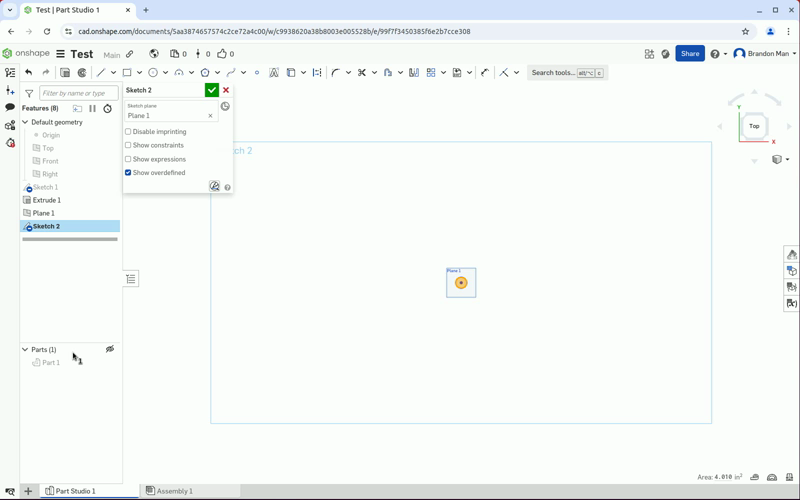
key(shift+y)
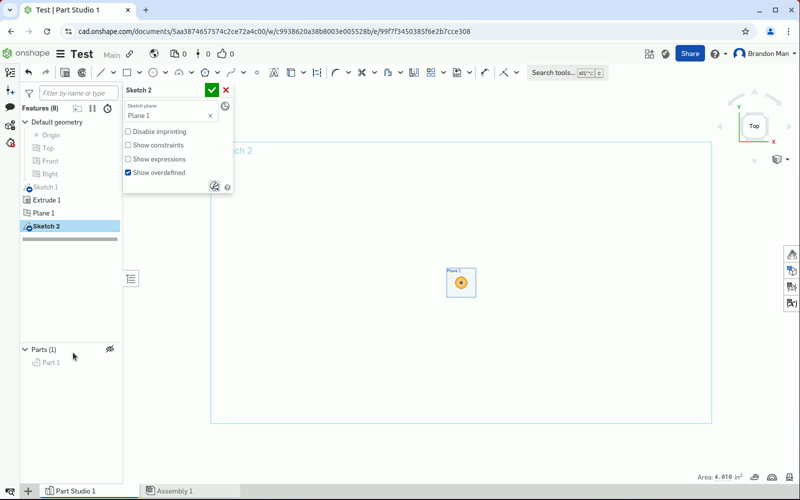
key(shift+e)
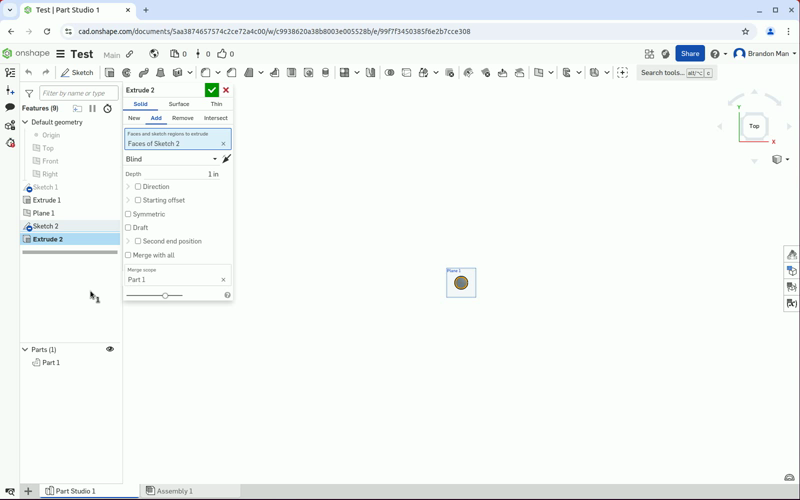
mouse_move(143, 106)
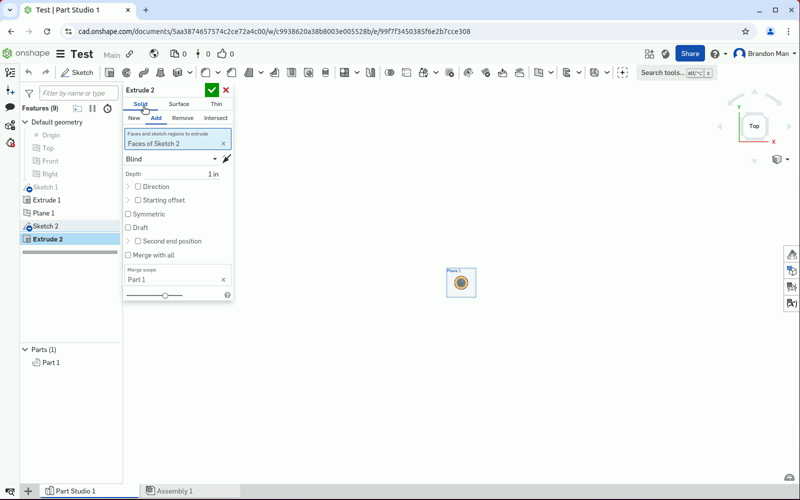
click(143, 106)
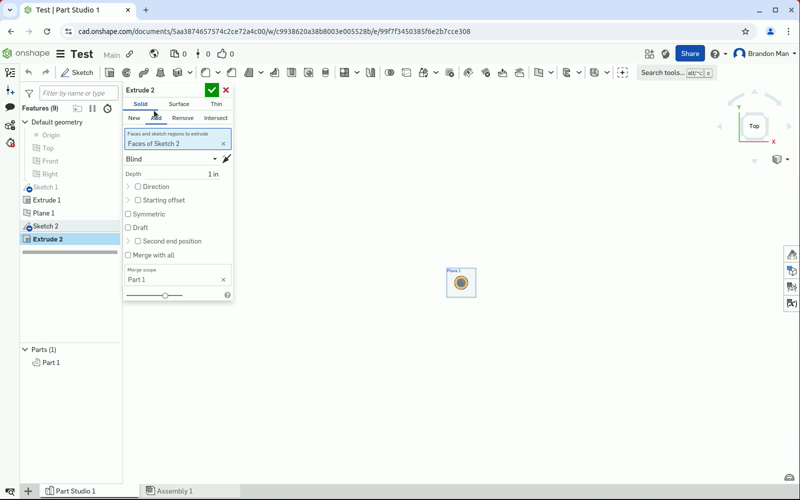
mouse_move(186, 120)
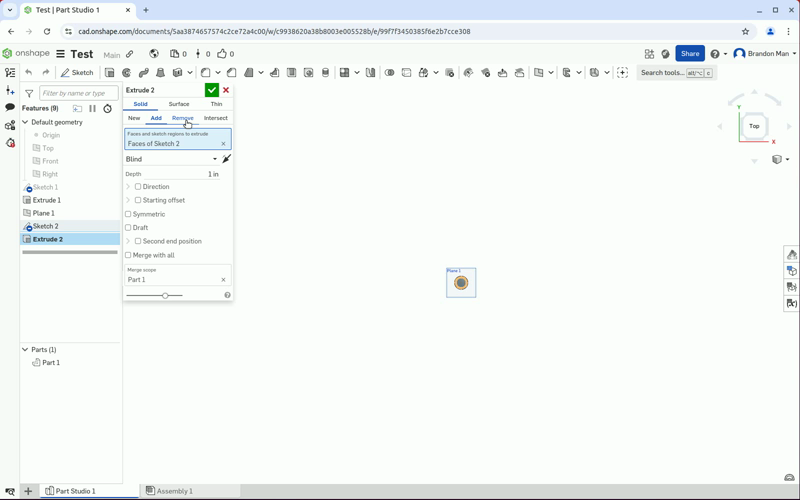
click(186, 120)
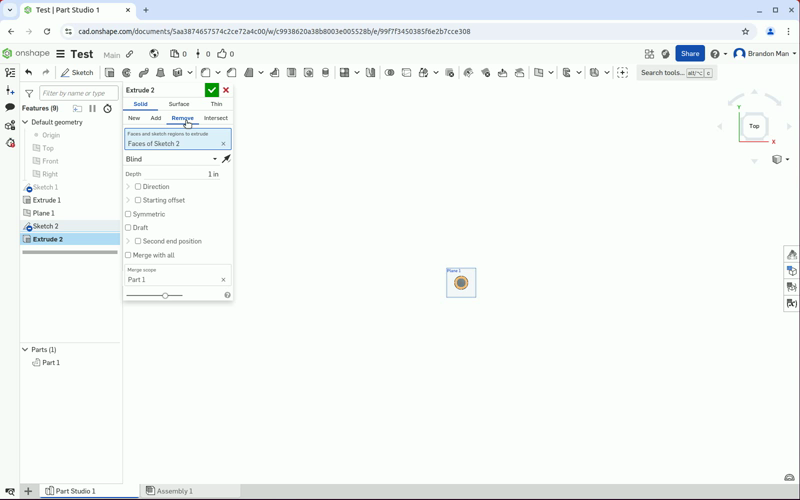
key(tab, 4)
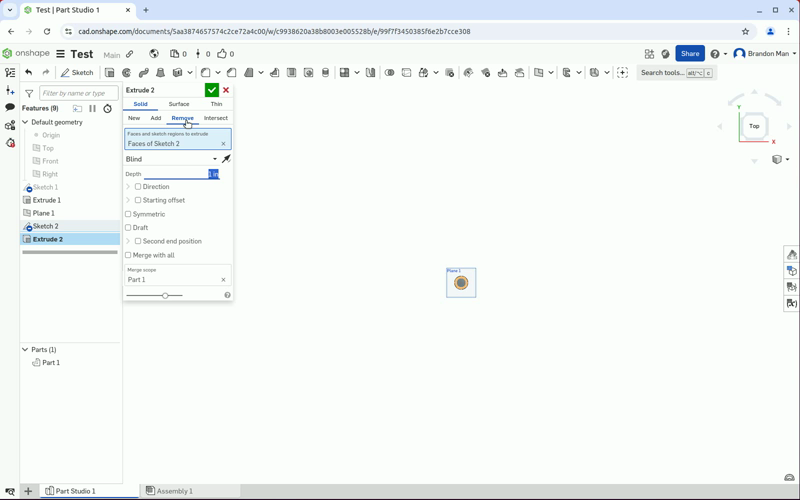
text(23.108)
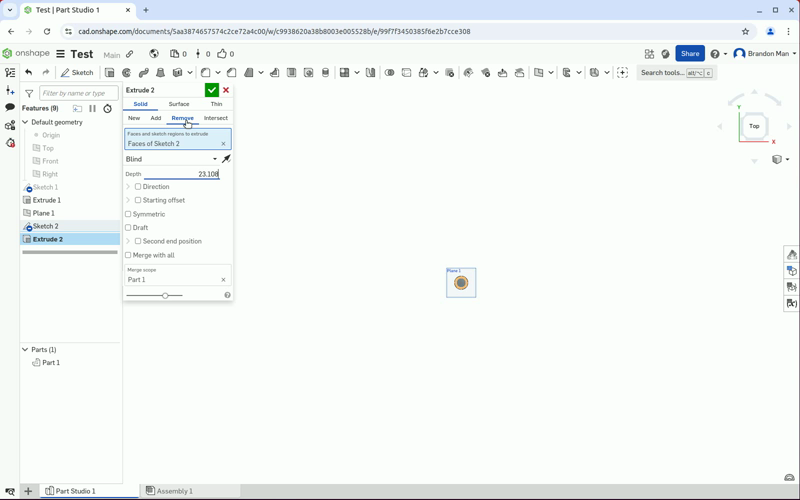
key(tab, 6)
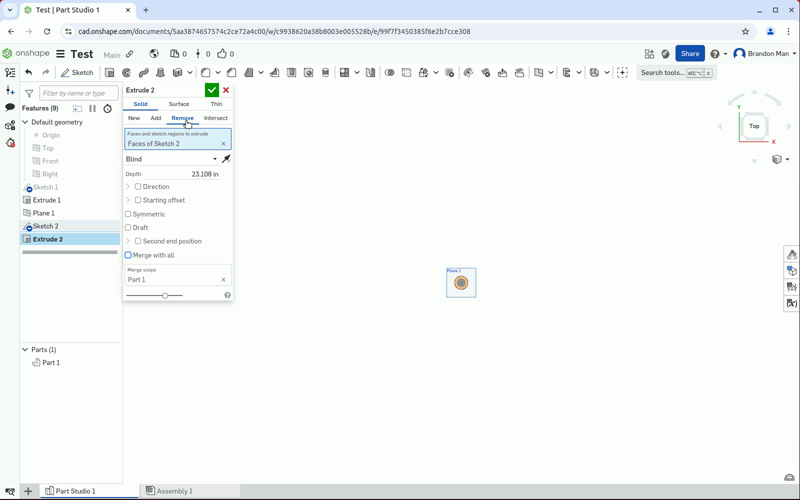
key(space)
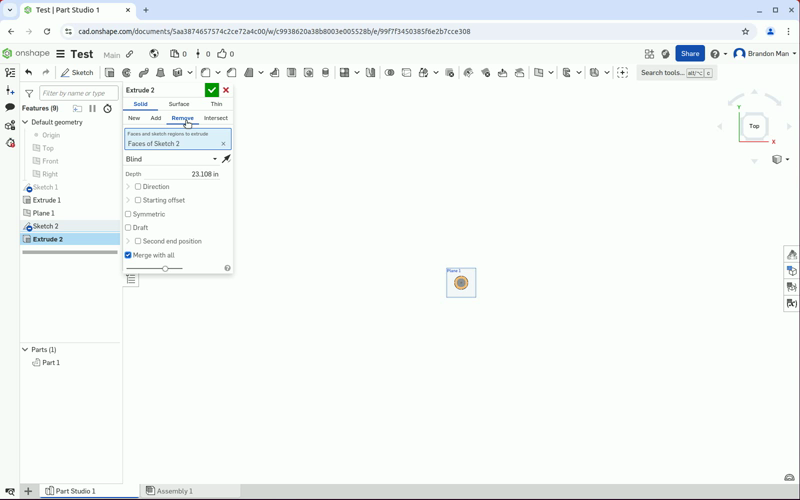
key(enter)
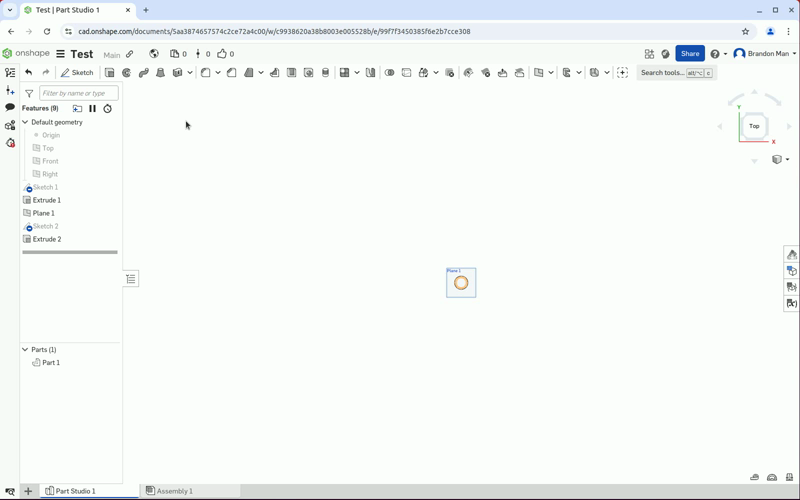
key(shift+h)
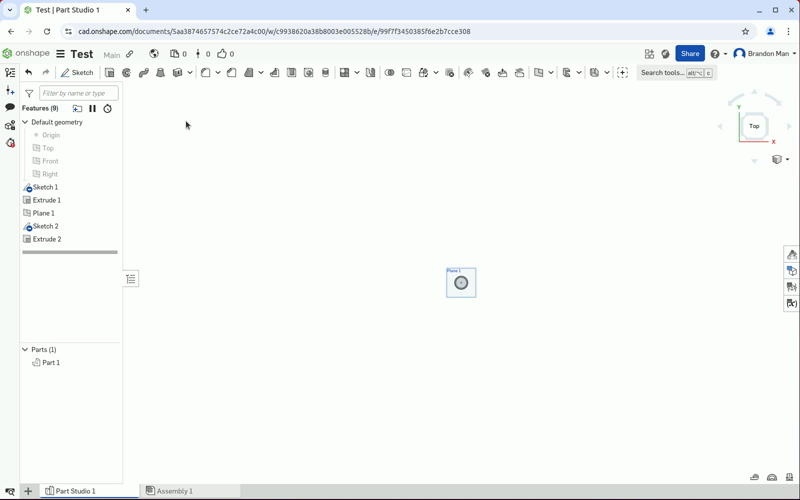
key(shift+h)
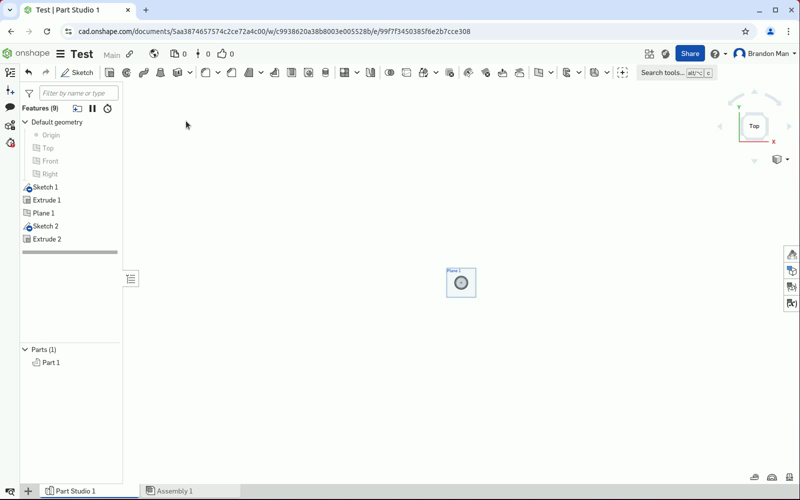
key(shift+7)
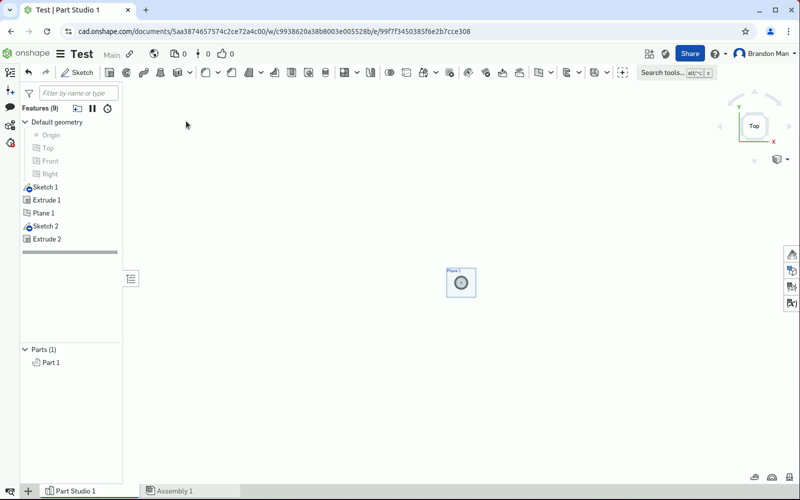
key(up, 3)
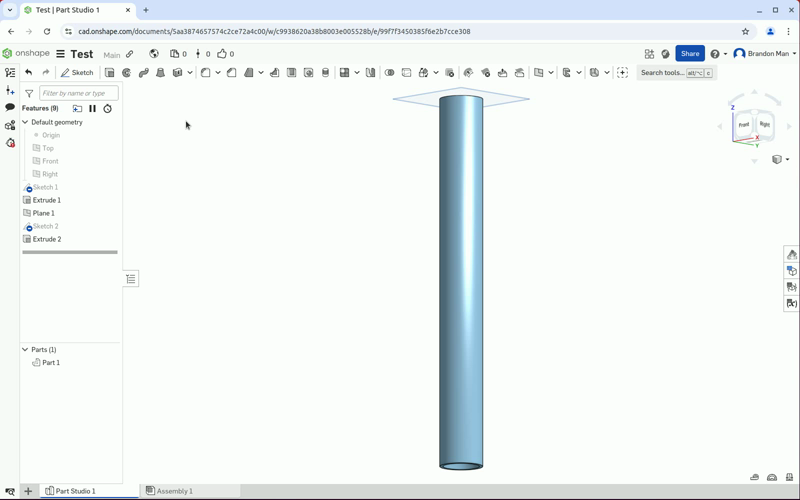
key(left, 3)
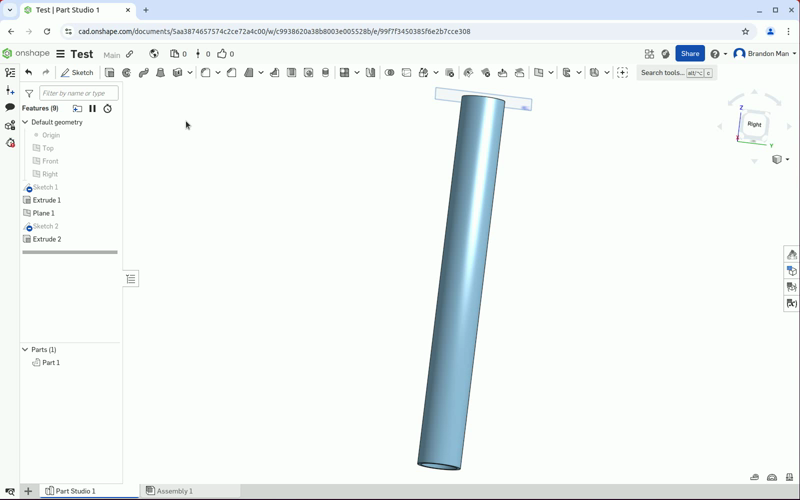
key(right, 3)
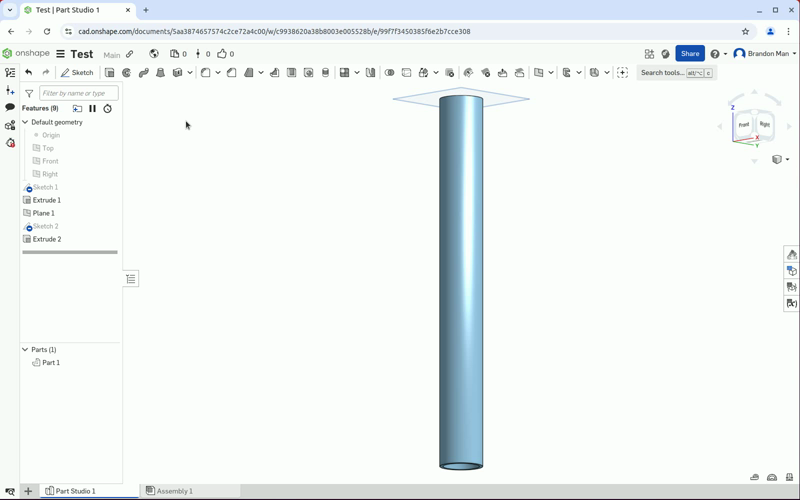
key(down, 3)
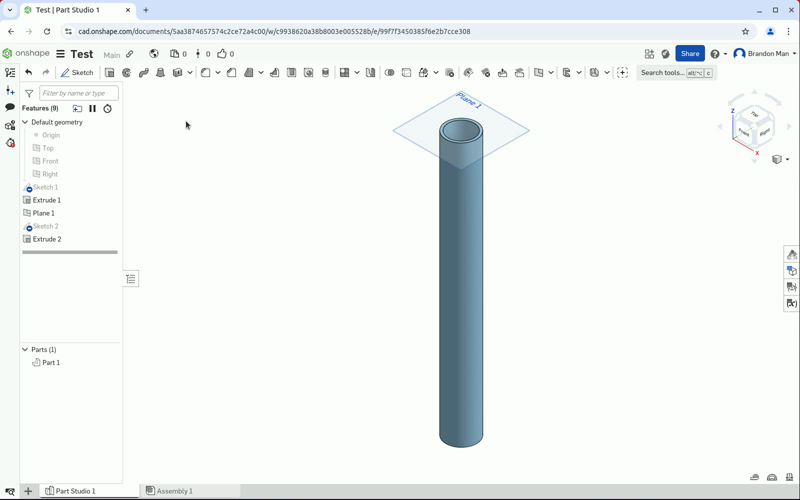
mouse_move(73, 189)
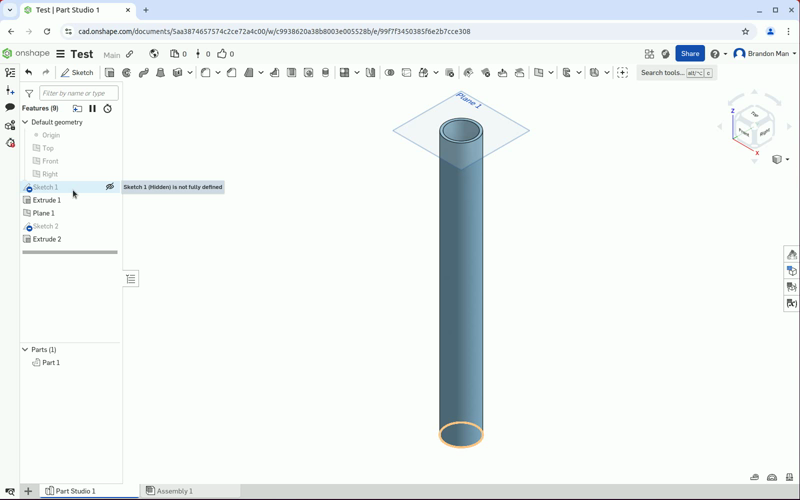
click(73, 189)